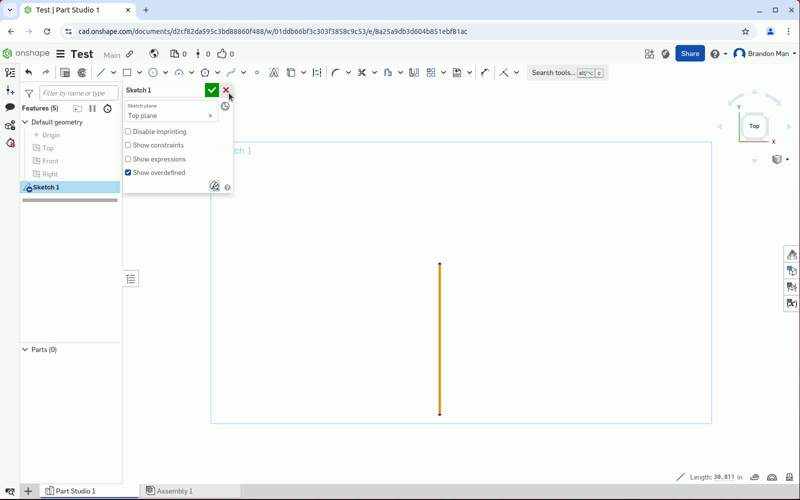
key(shift+h)
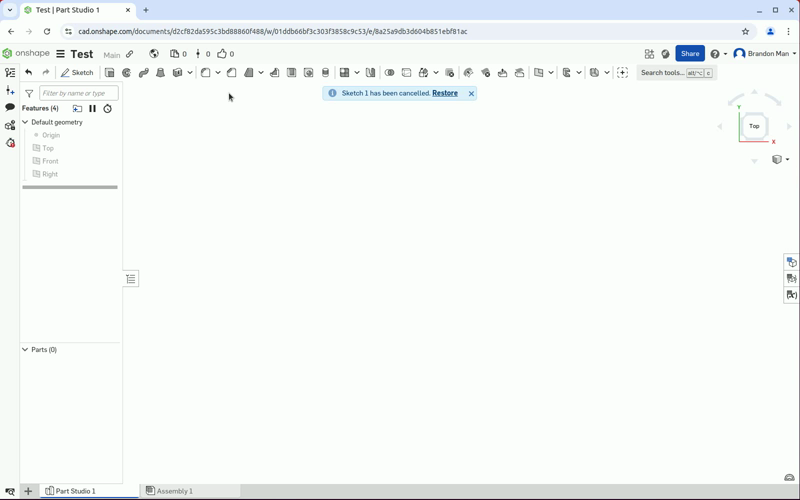
mouse_move(73, 352)
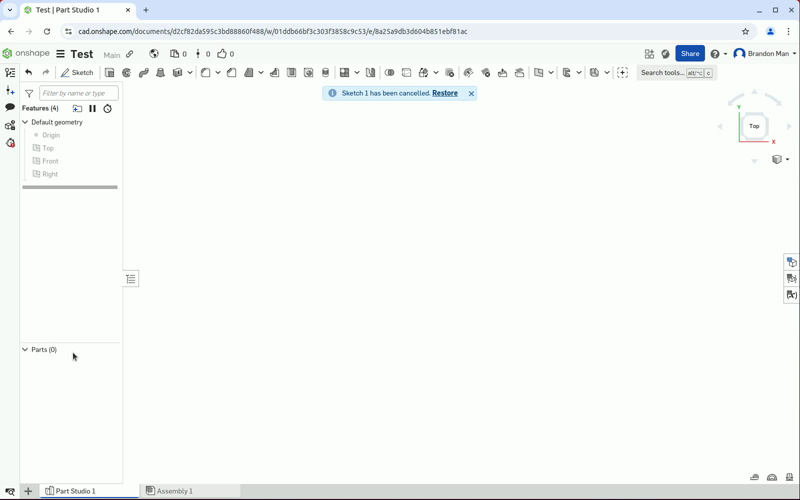
key(y)
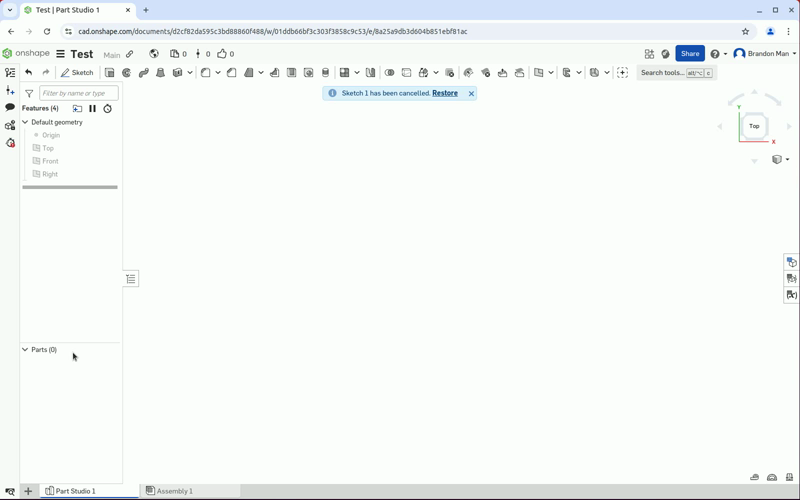
key(shift+p)
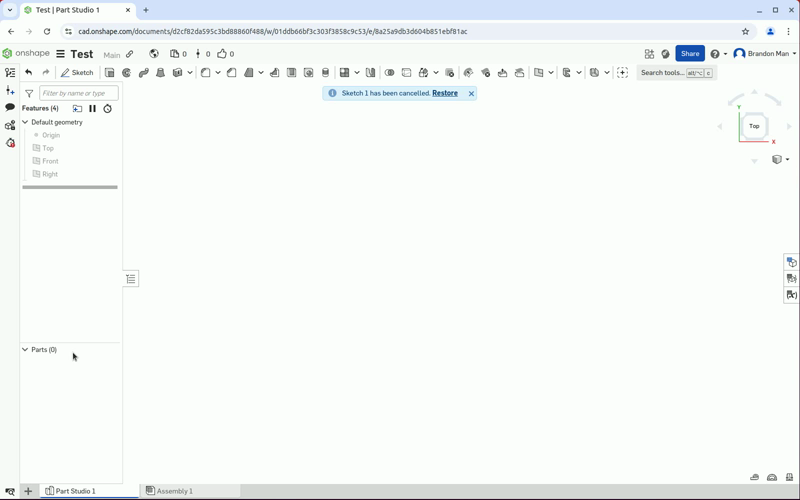
key(space)
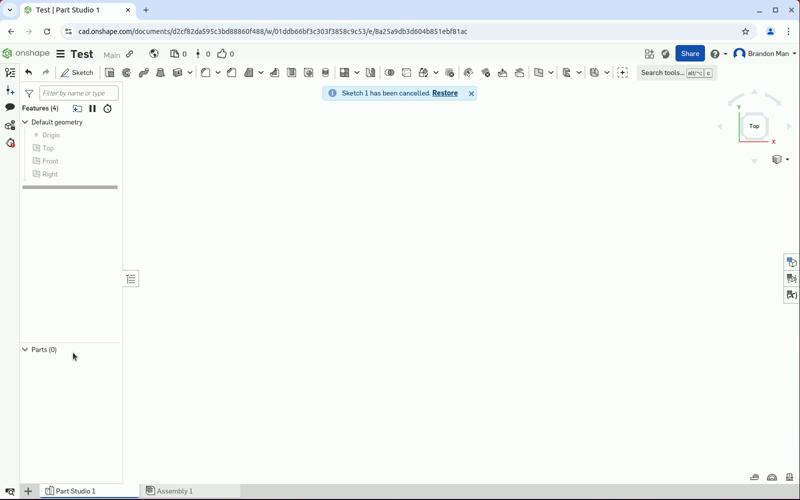
key_down(shift)
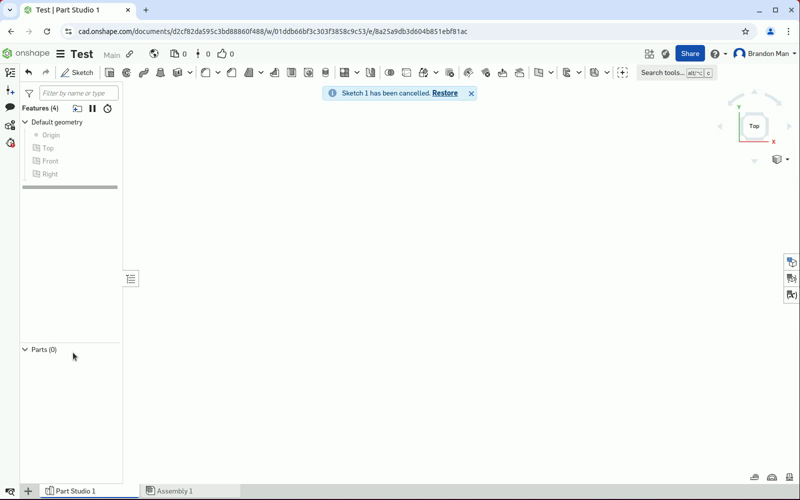
key(up)
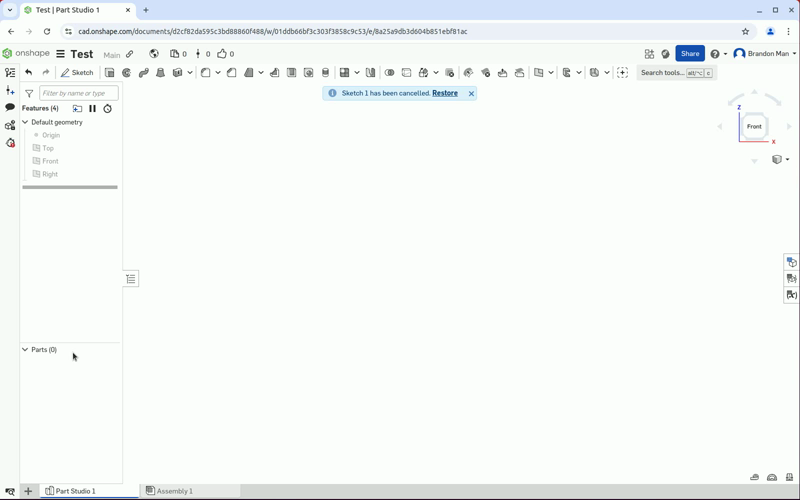
key_up(shift)
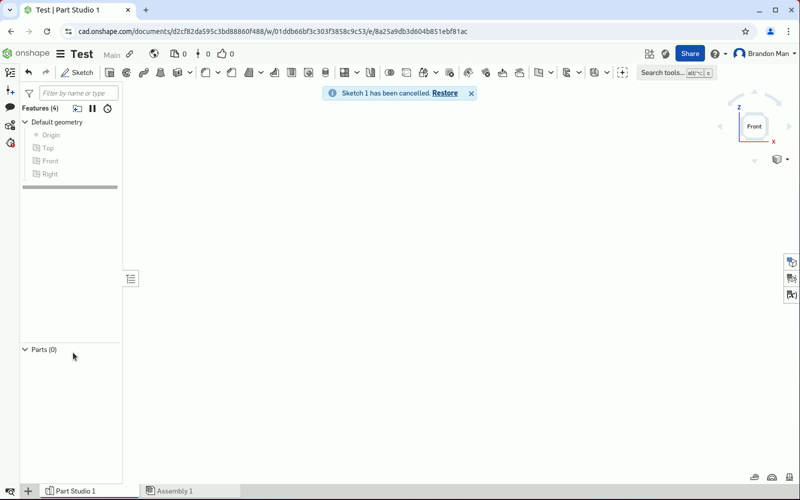
mouse_move(73, 352)
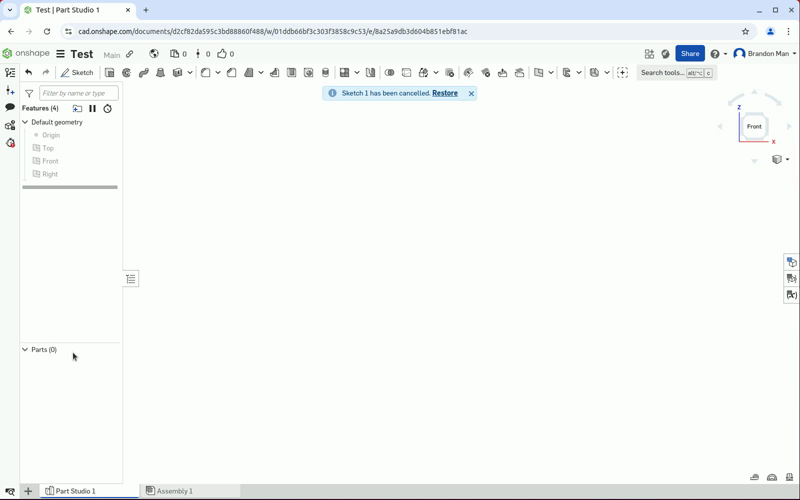
key(shift+y)
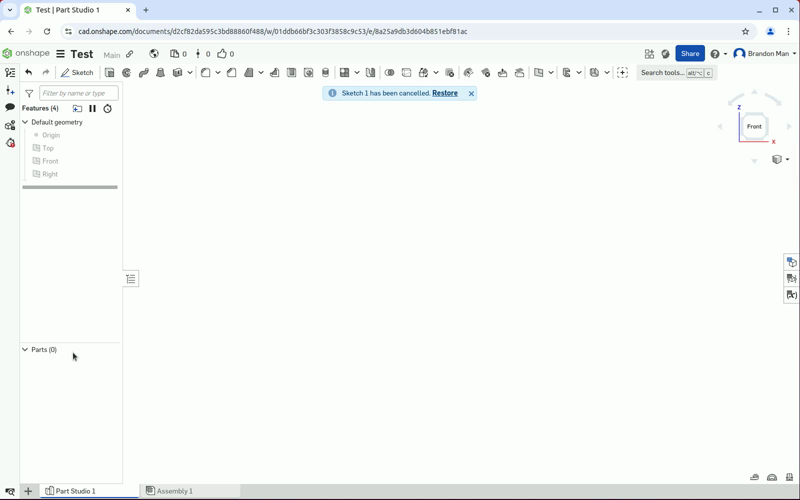
key(shift+s)
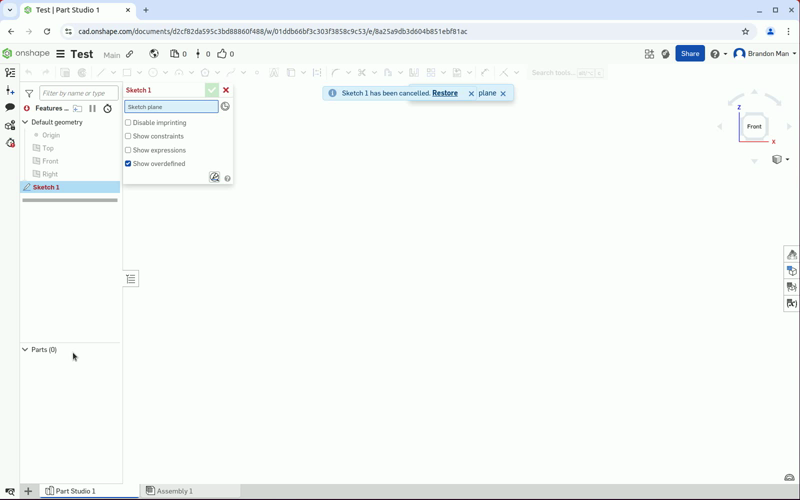
mouse_move(73, 163)
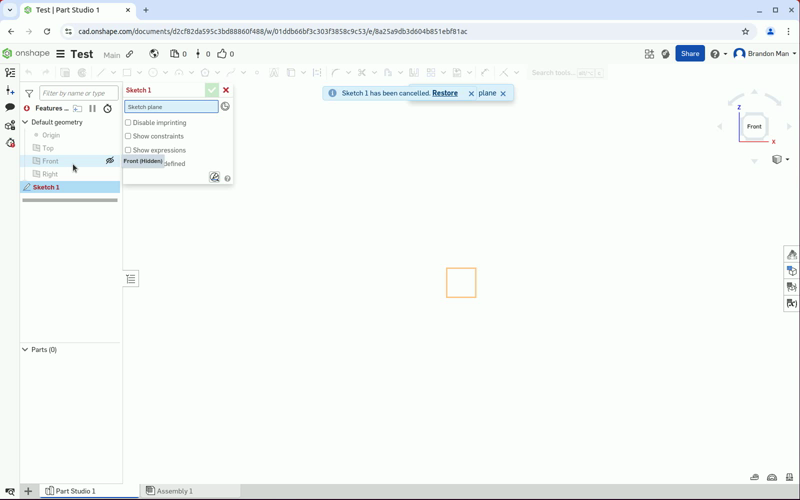
click(73, 163)
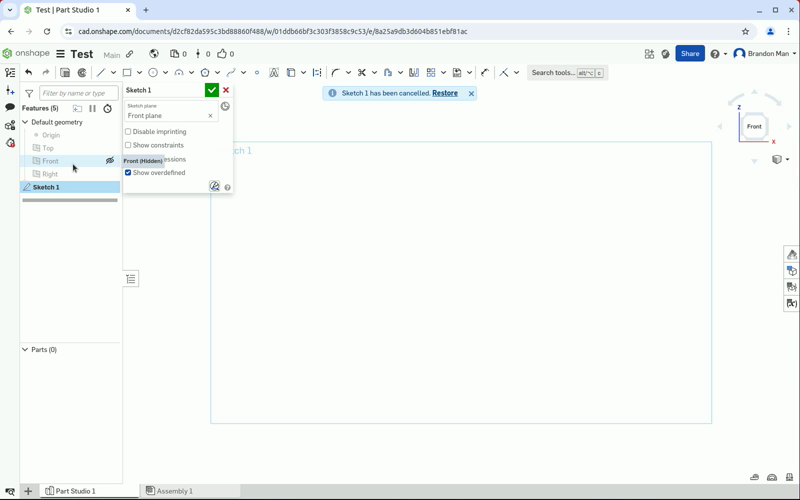
mouse_move(73, 352)
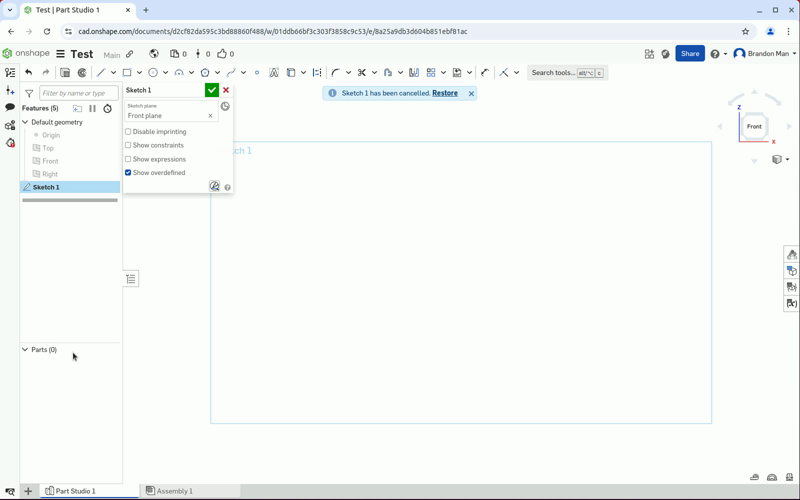
key(y)
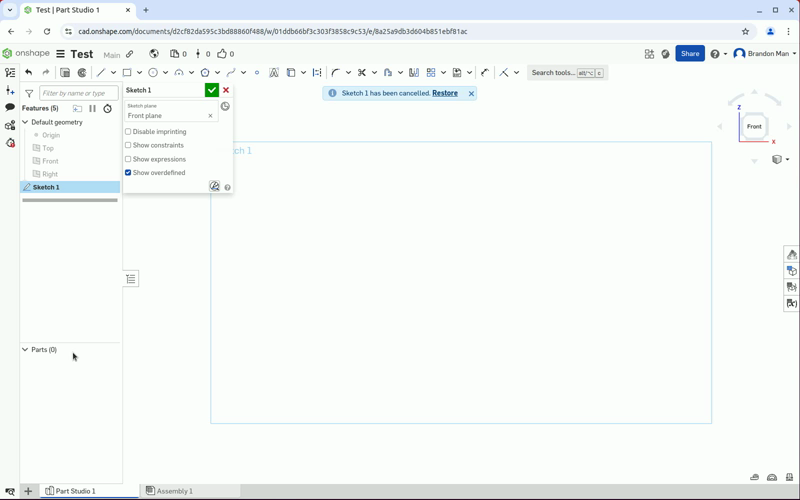
key(c)
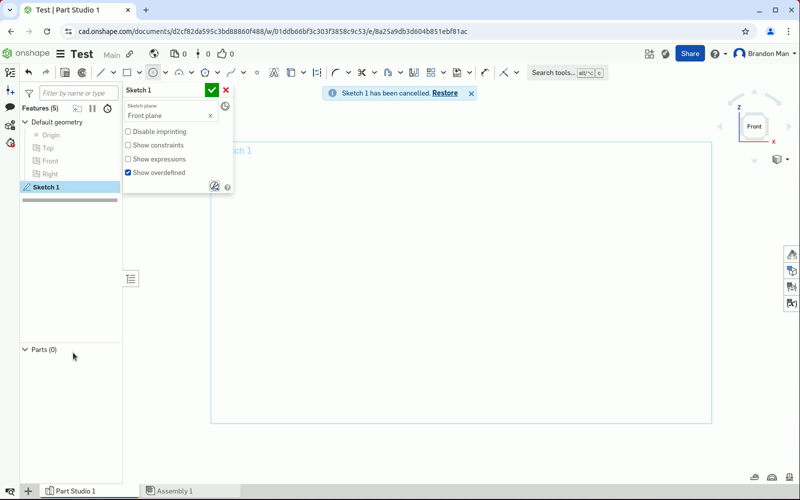
key_down(shift)
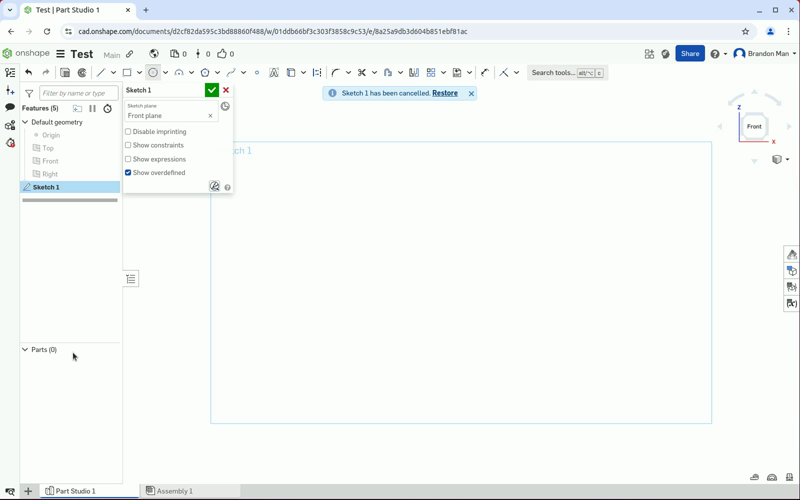
mouse_move(461, 282)
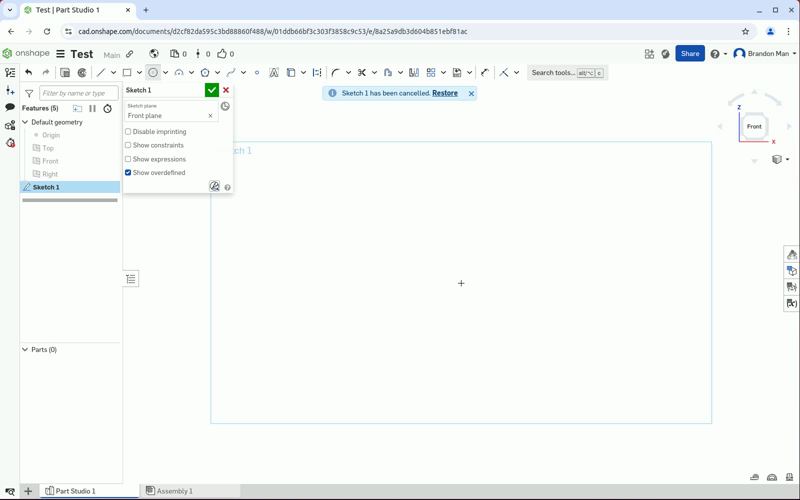
click(461, 282)
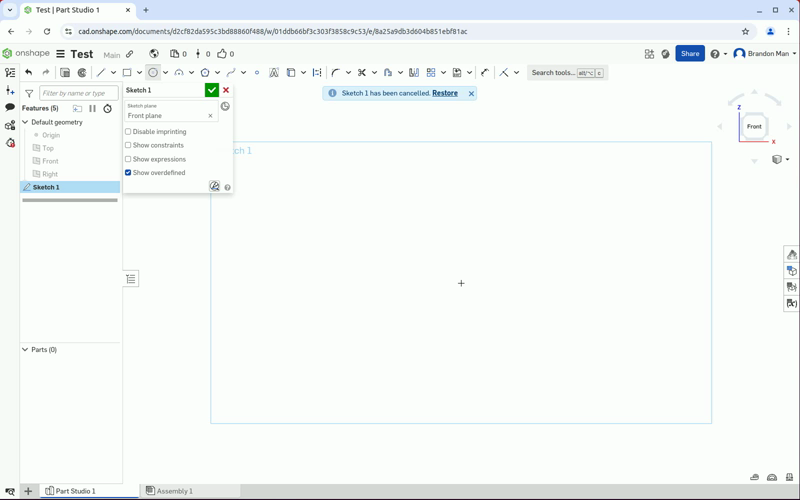
key_up(shift)
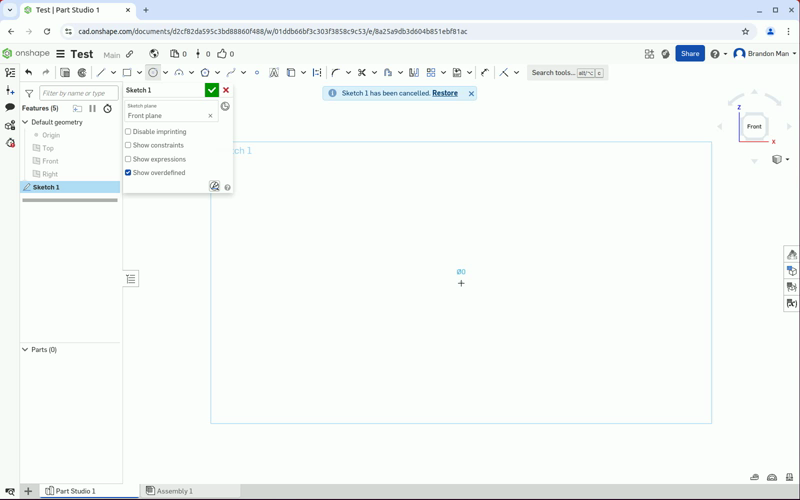
mouse_move(507, 282)
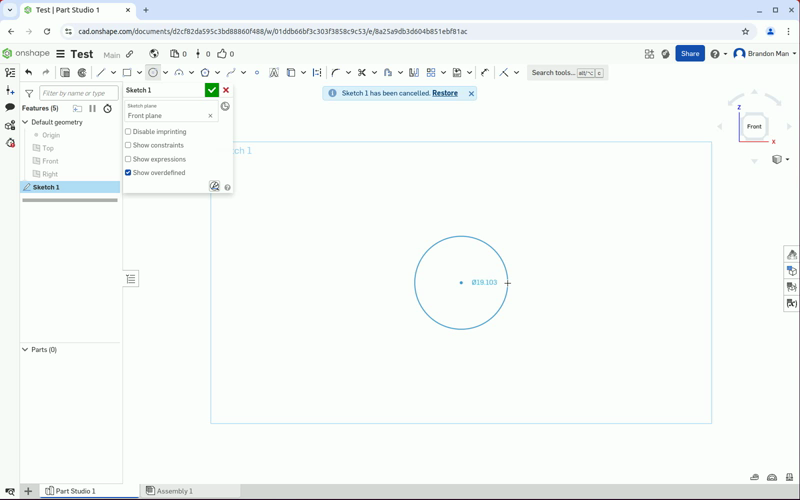
click(507, 282)
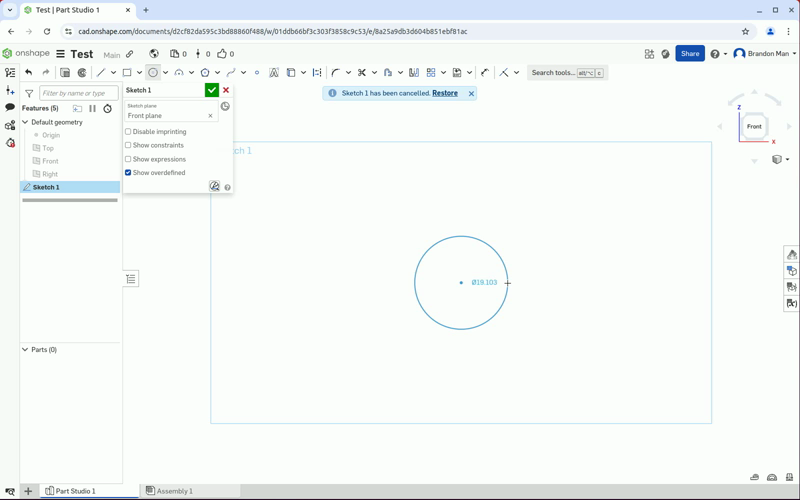
key(esc)
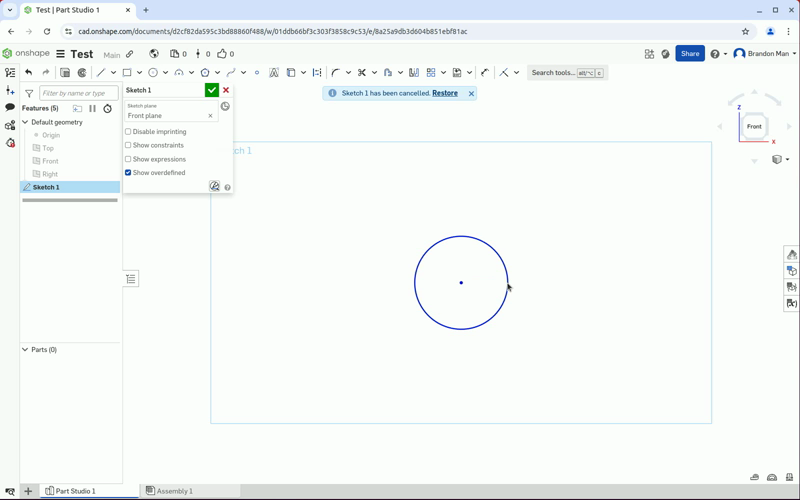
mouse_move(427, 300)
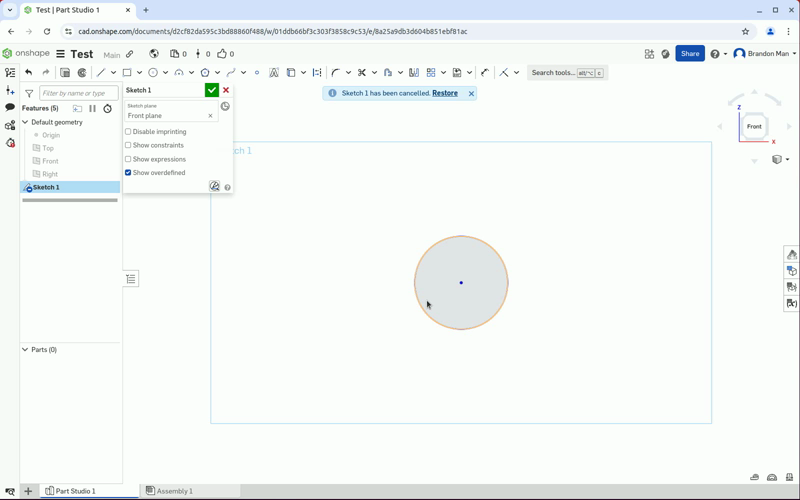
click(427, 300)
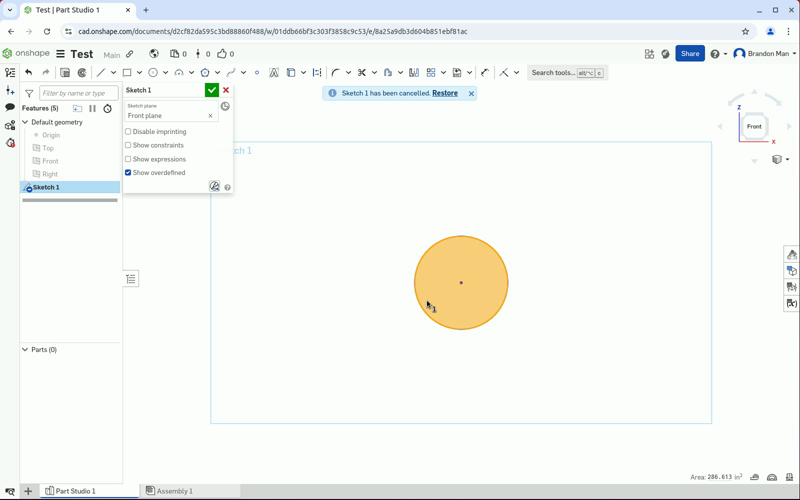
mouse_move(73, 352)
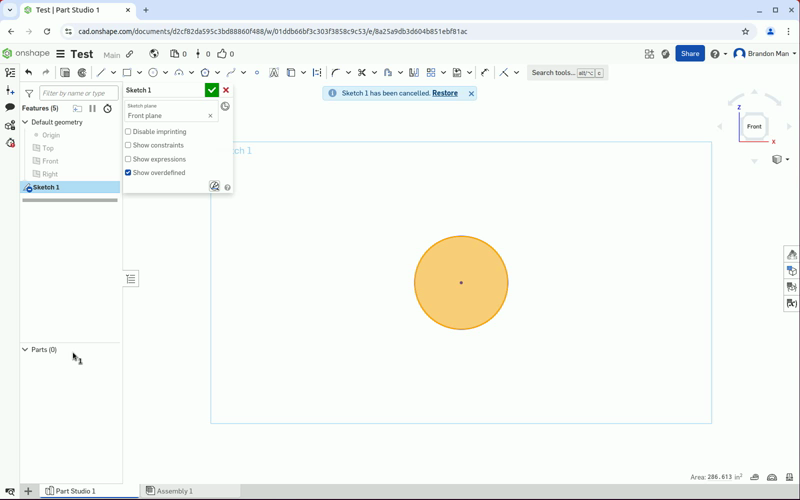
key(shift+y)
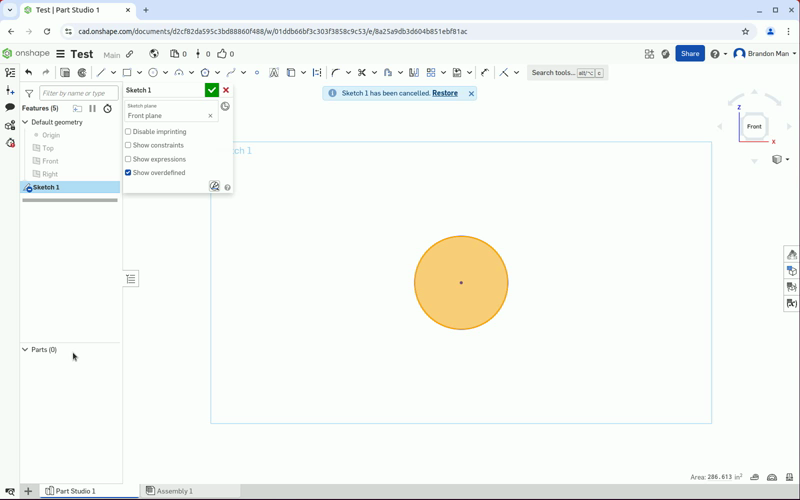
key(shift+e)
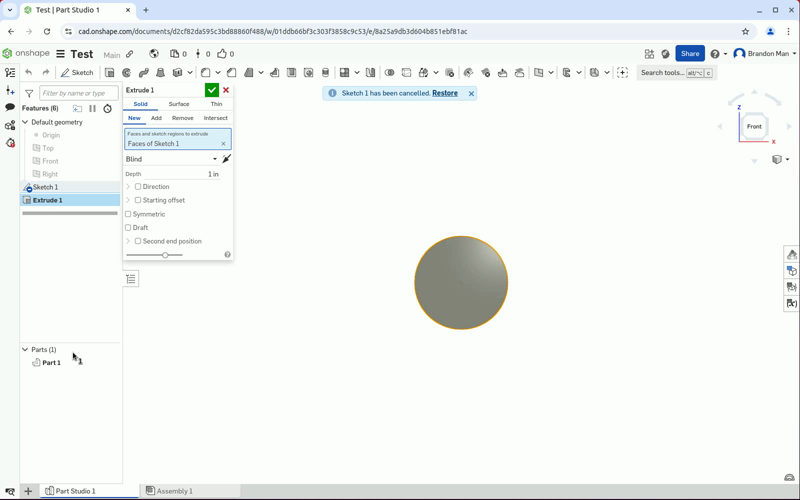
mouse_move(143, 106)
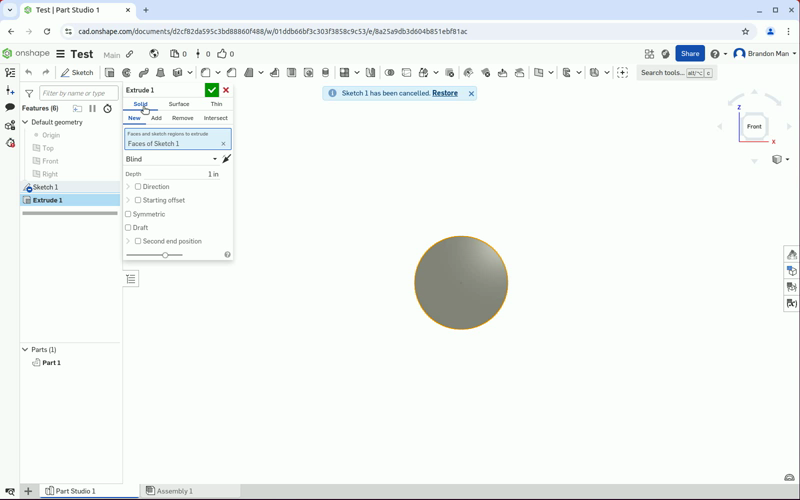
click(143, 106)
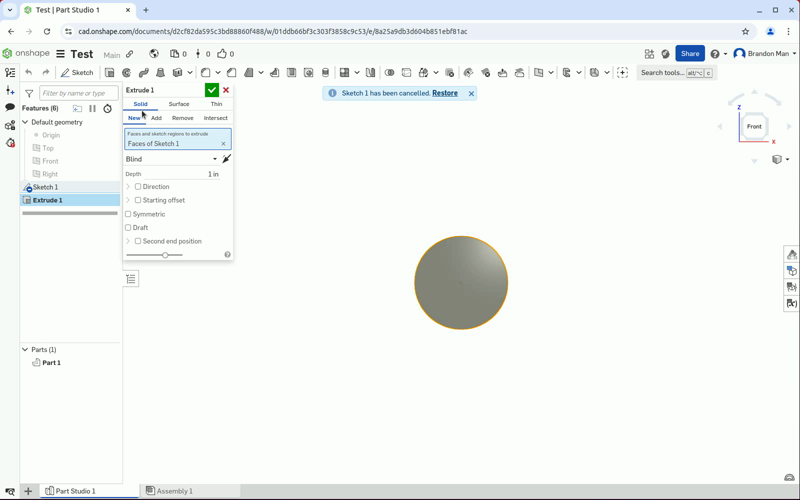
mouse_move(137, 120)
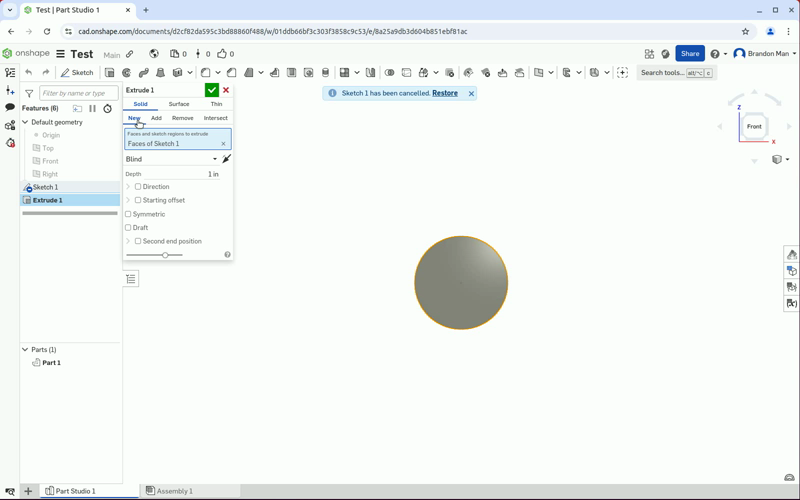
click(137, 120)
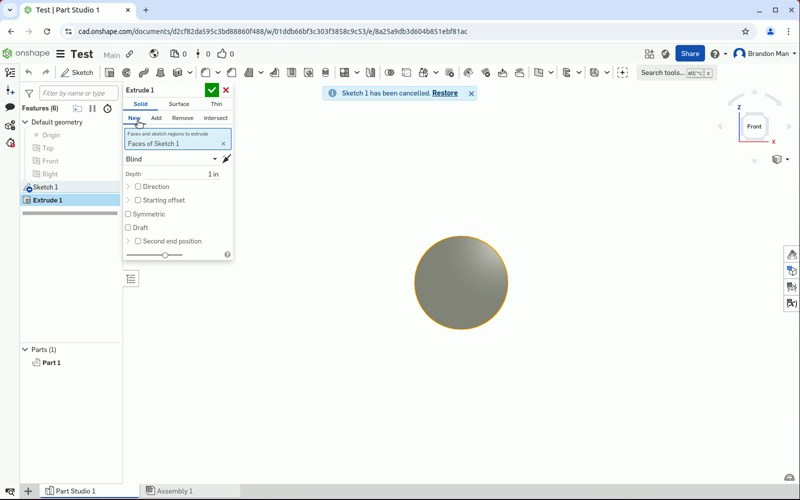
key(tab, 4)
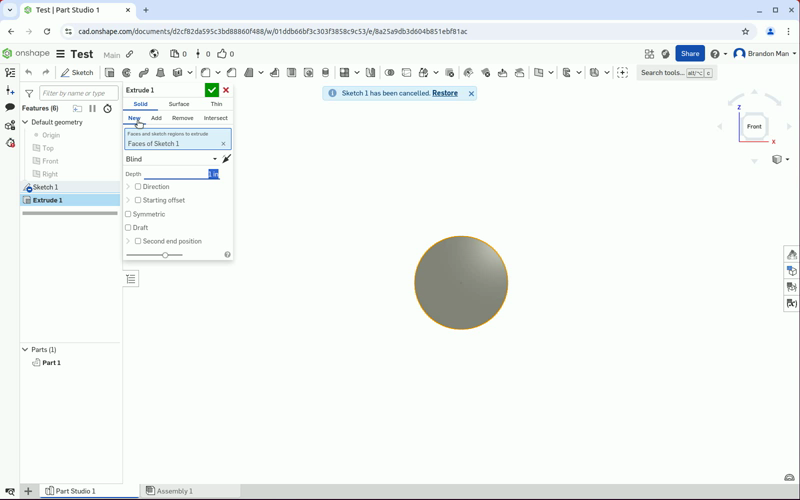
text(5.777)
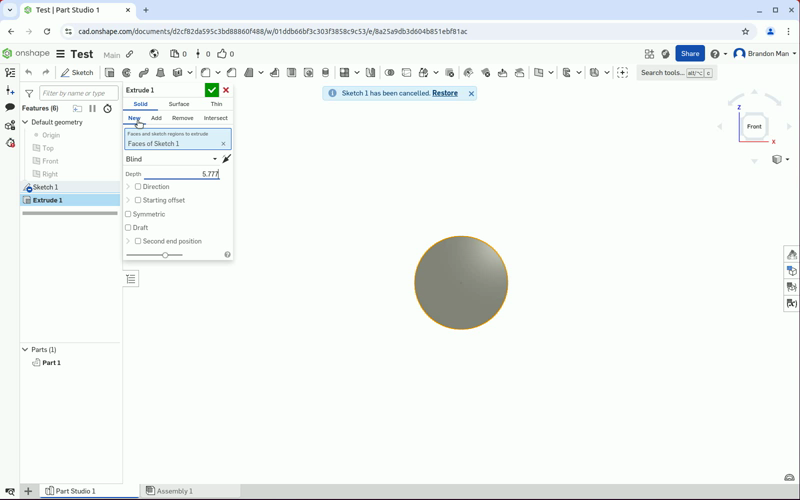
key(enter)
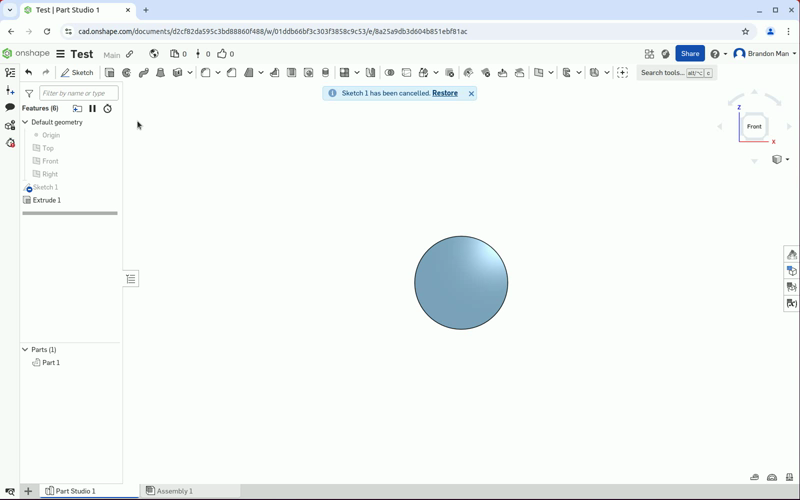
key(shift+h)
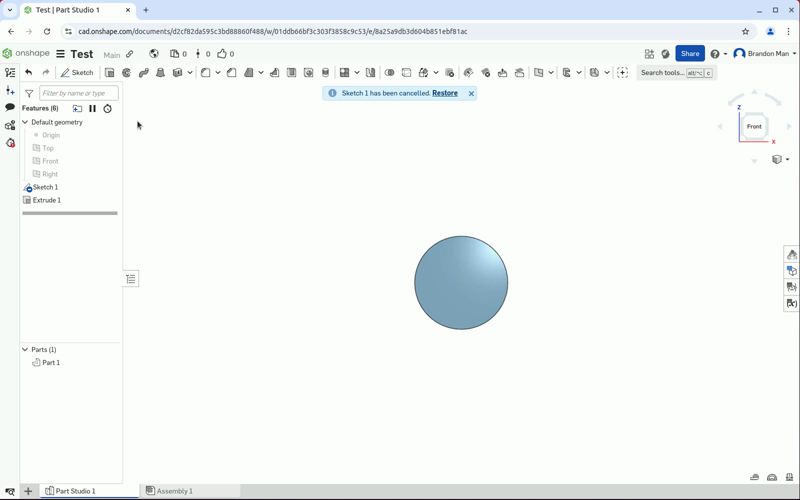
key(shift+h)
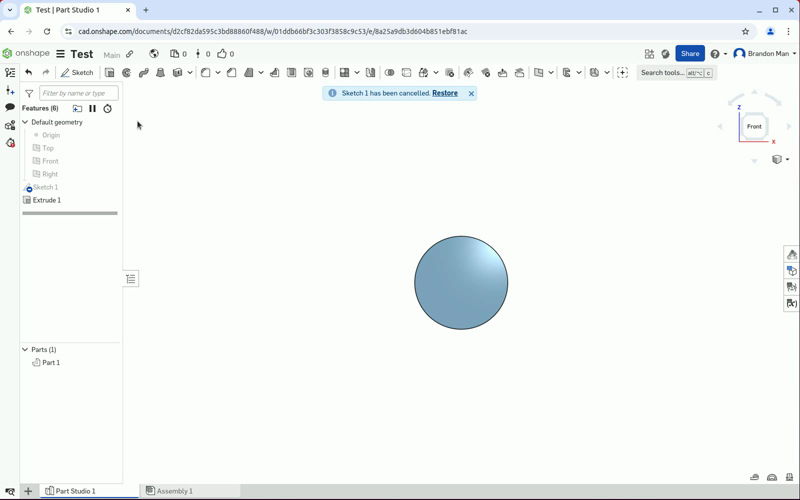
mouse_move(73, 189)
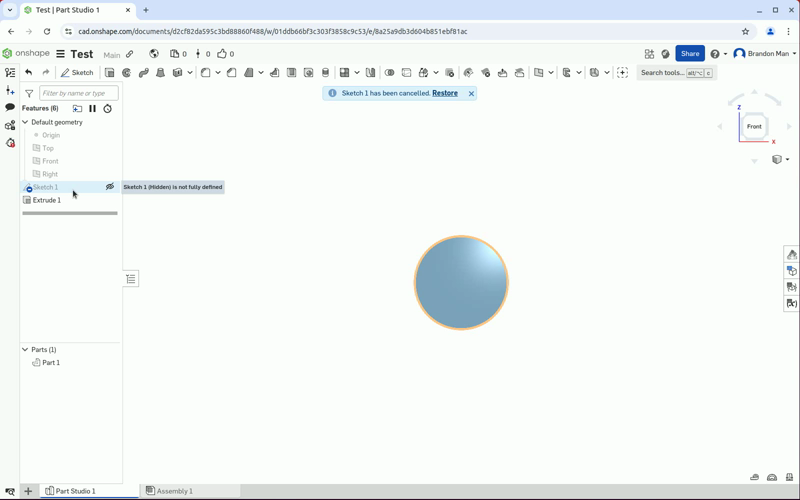
click(73, 189)
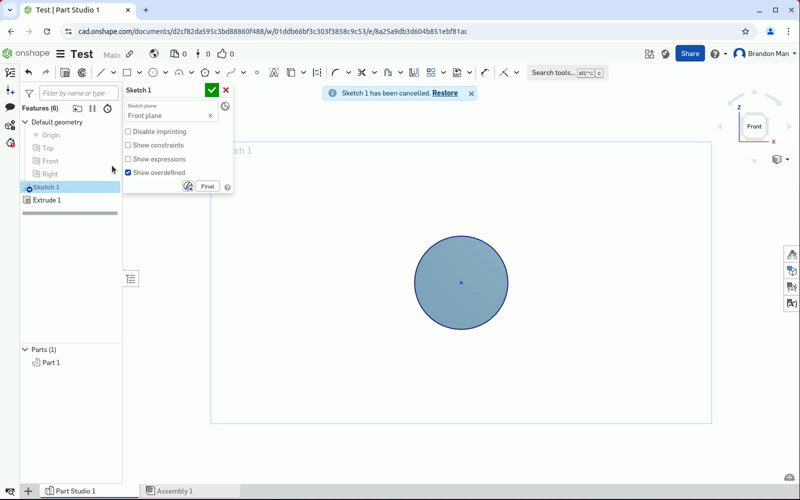
mouse_move(229, 92)
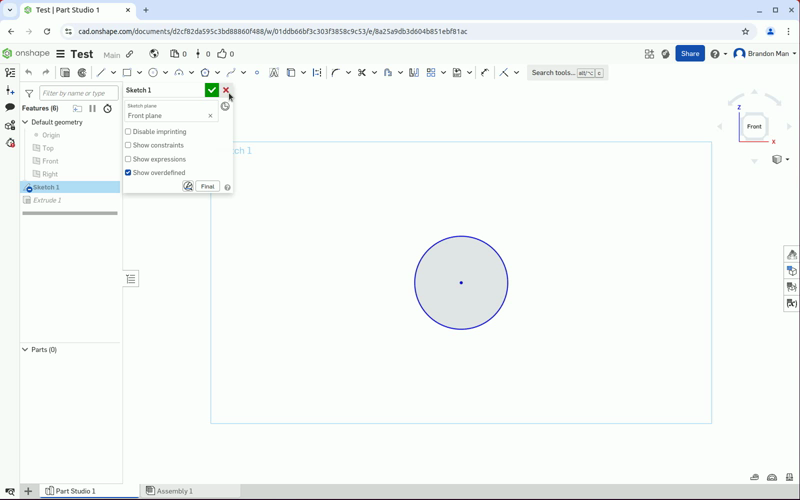
click(229, 92)
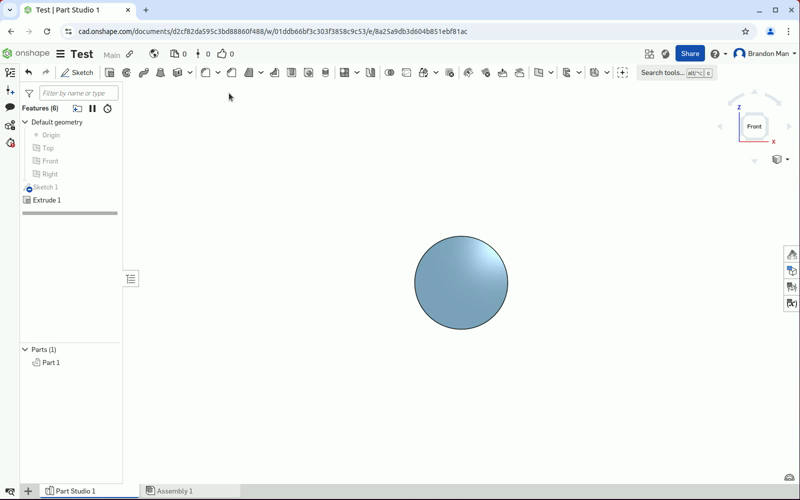
mouse_move(541, 75)
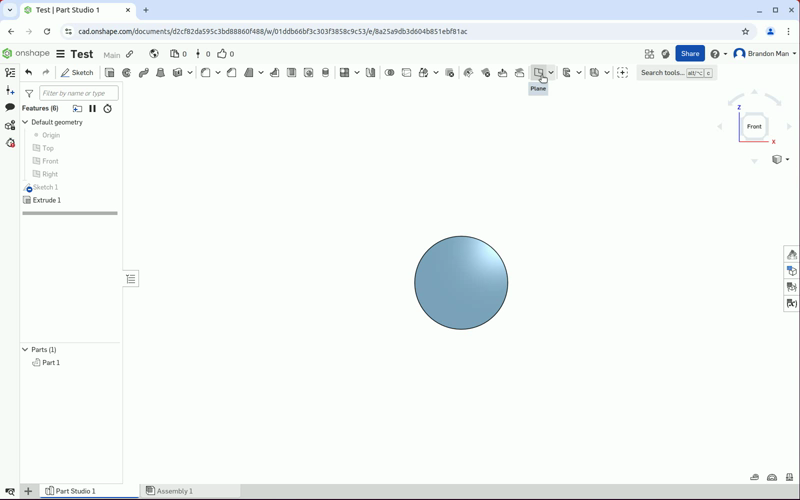
click(541, 75)
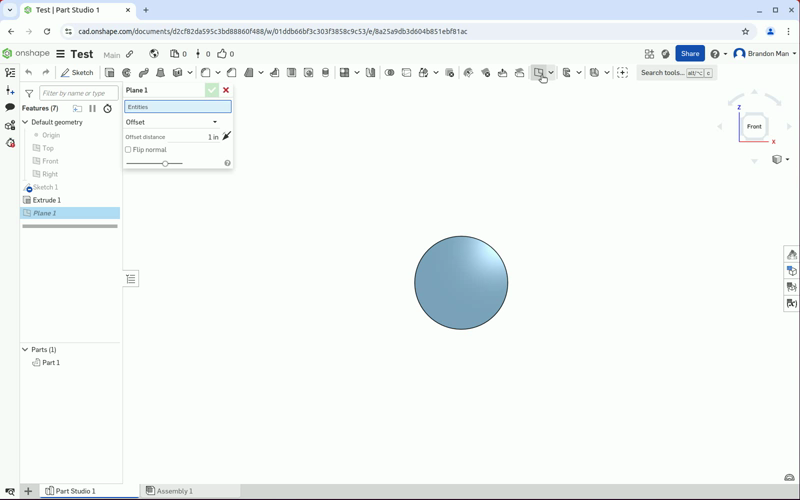
mouse_move(73, 163)
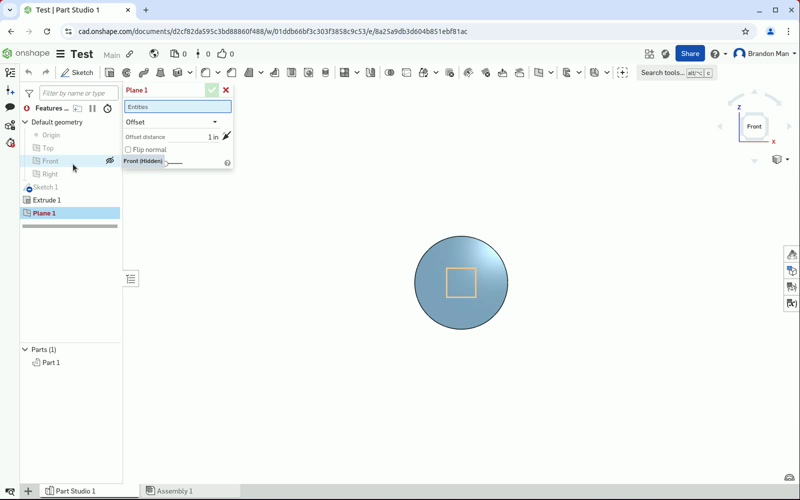
click(73, 163)
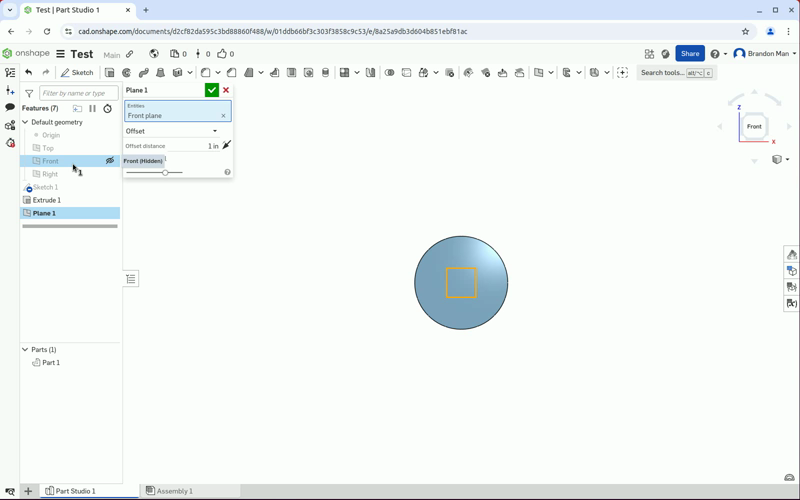
key(tab, 2)
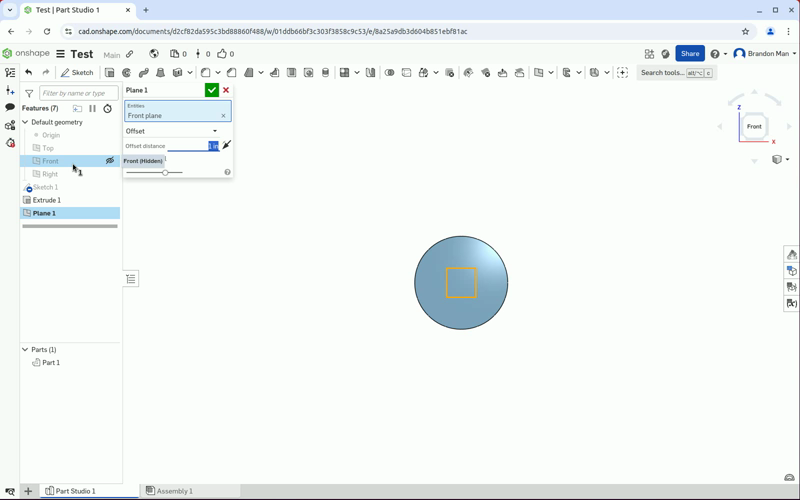
text(5.792)
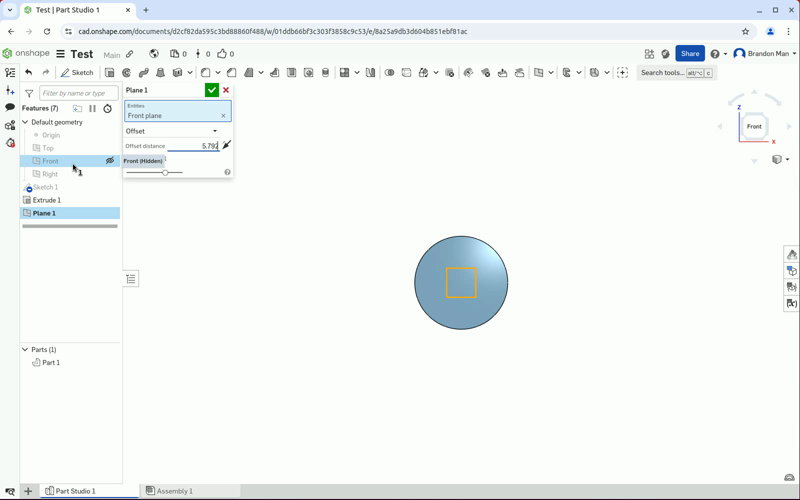
key(enter, 2)
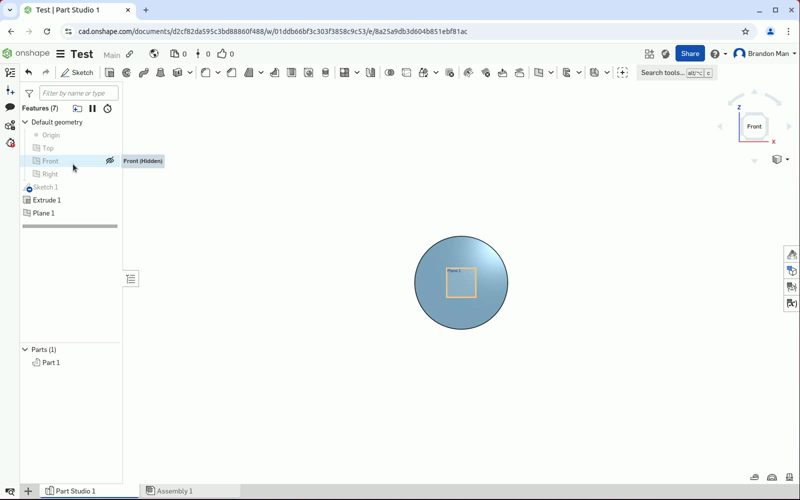
key(shift+s)
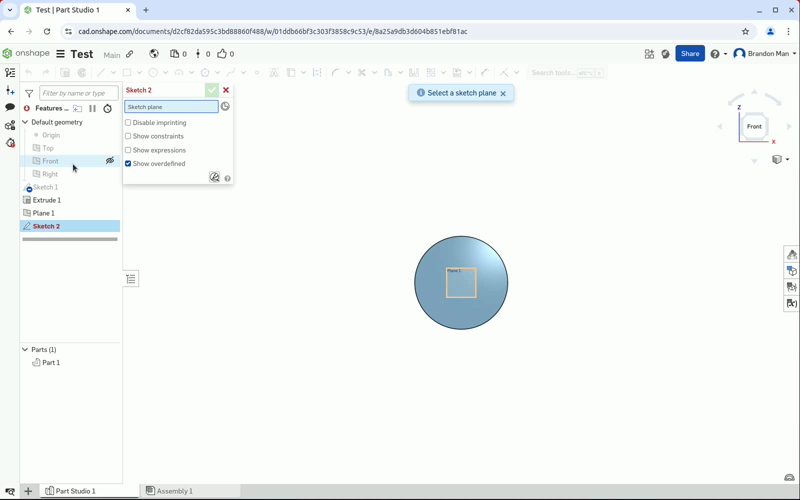
mouse_move(73, 215)
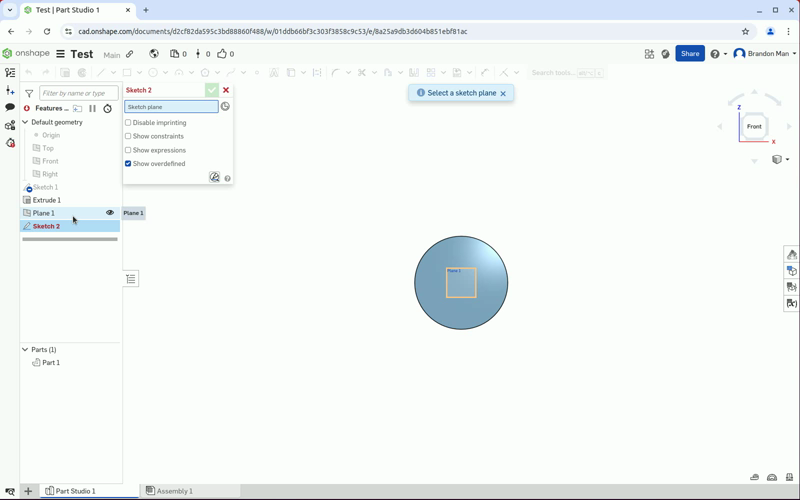
click(73, 215)
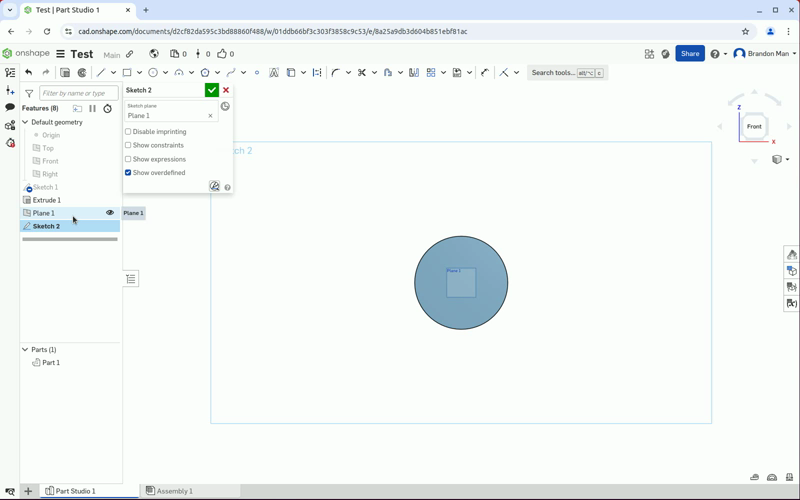
mouse_move(73, 352)
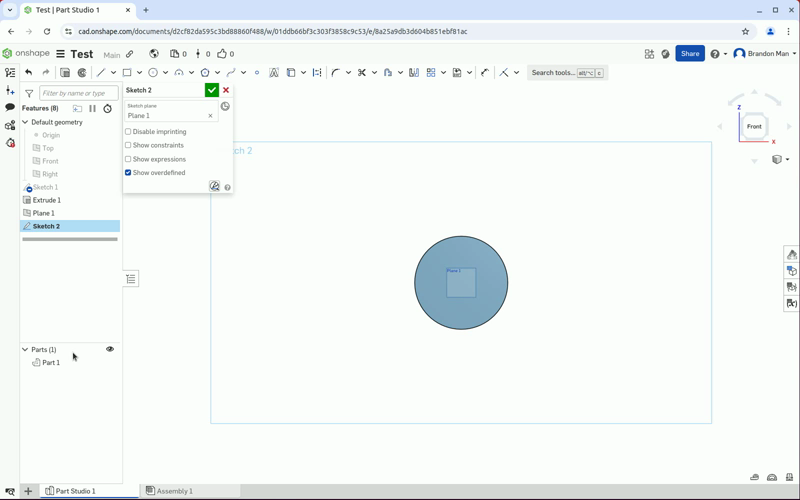
key(y)
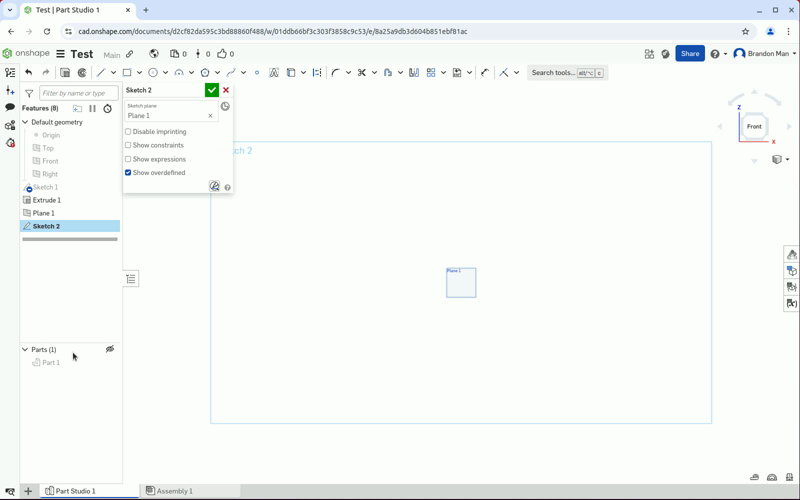
key(c)
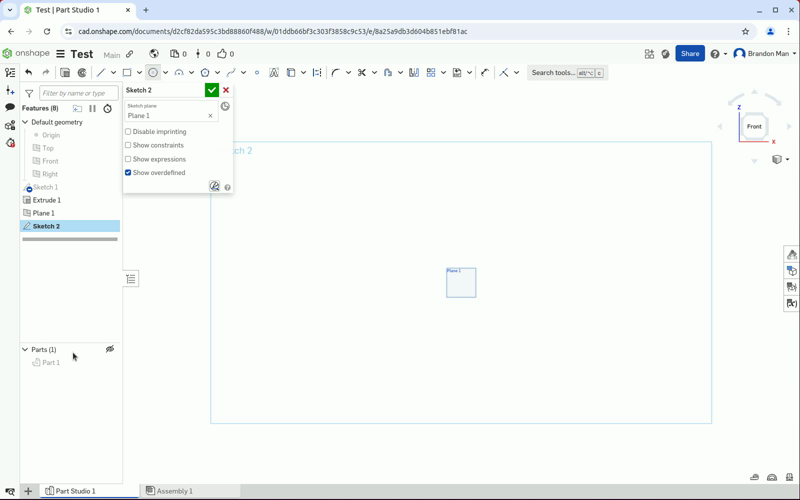
key_down(shift)
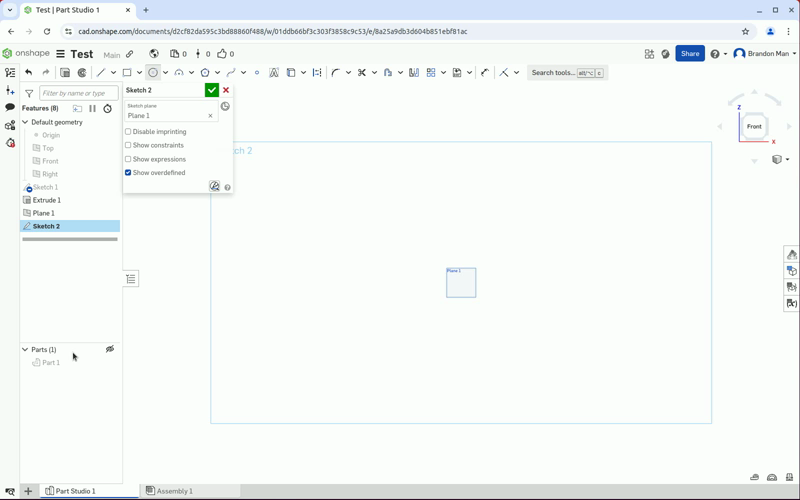
mouse_move(461, 282)
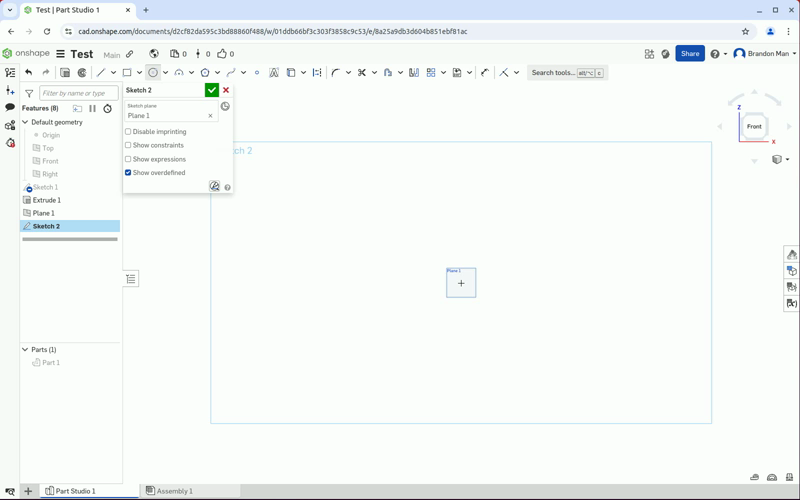
click(461, 282)
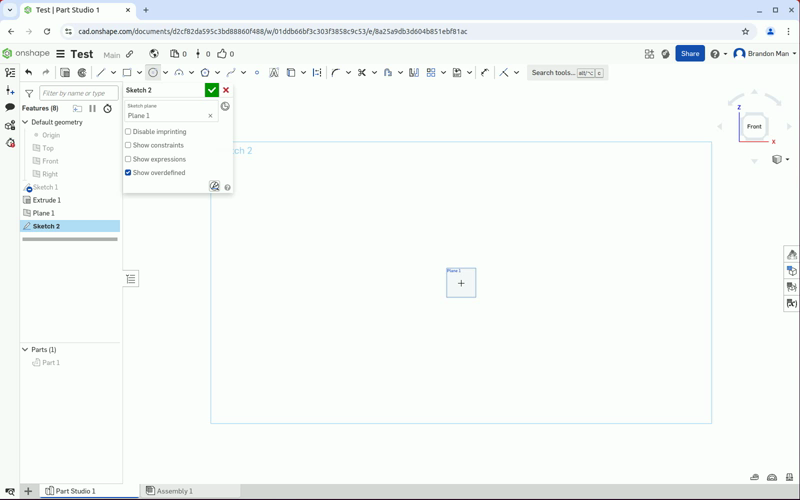
key_up(shift)
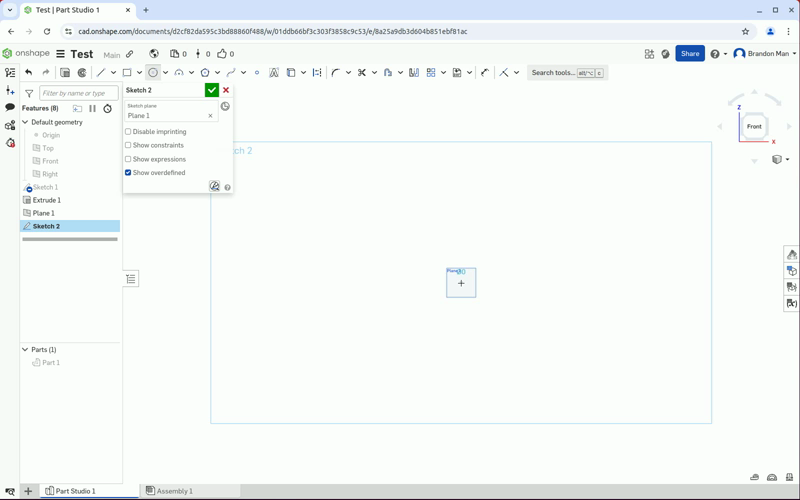
mouse_move(479, 282)
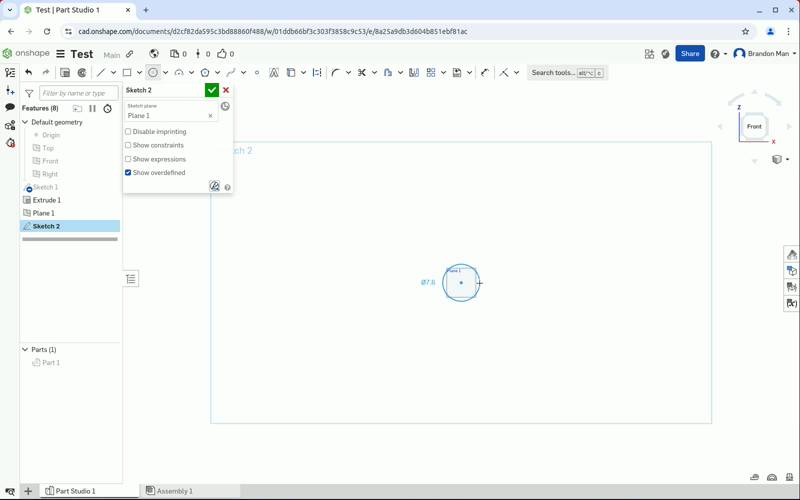
click(479, 282)
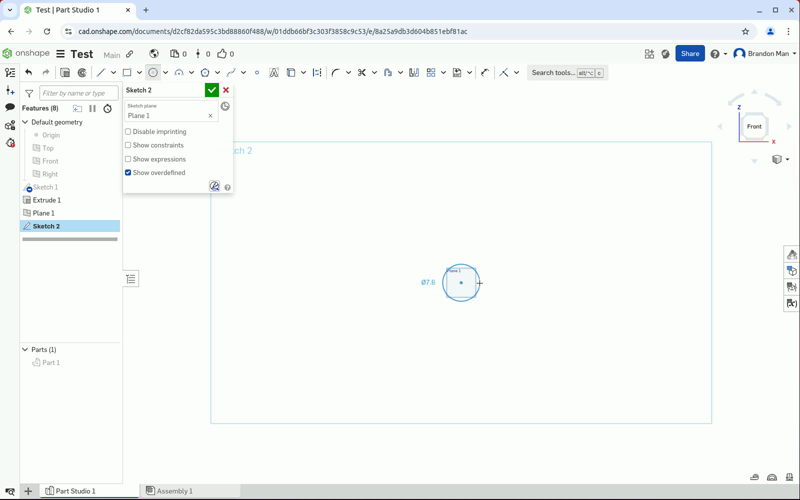
key(esc)
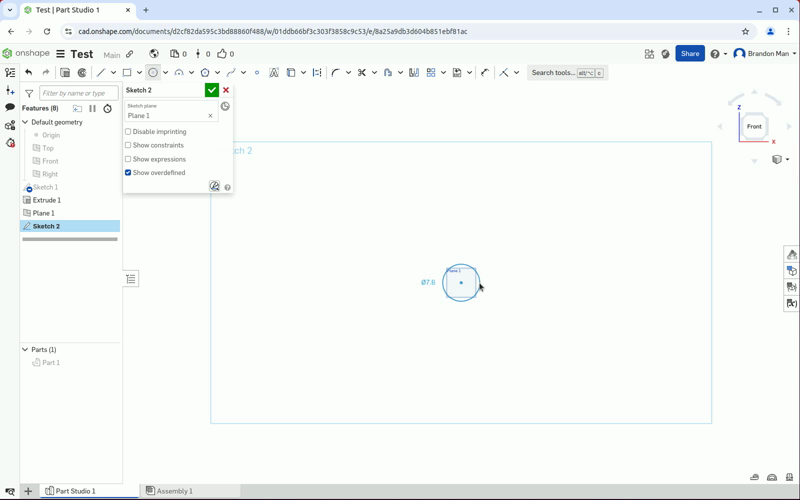
mouse_move(448, 277)
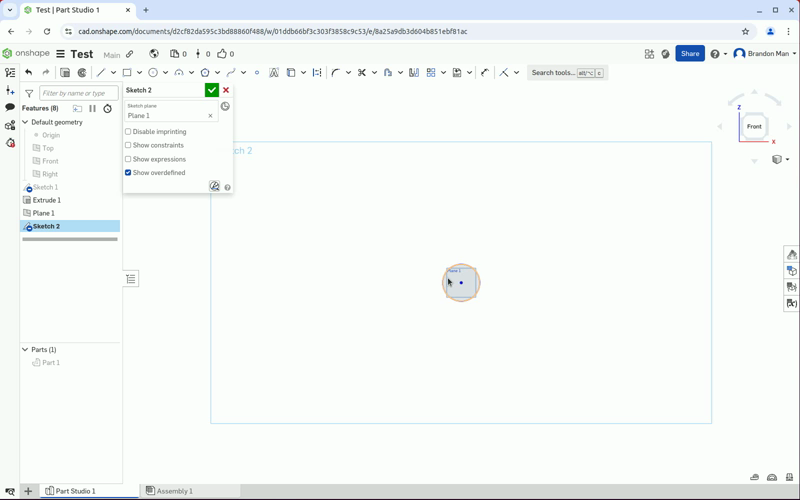
scroll(6)
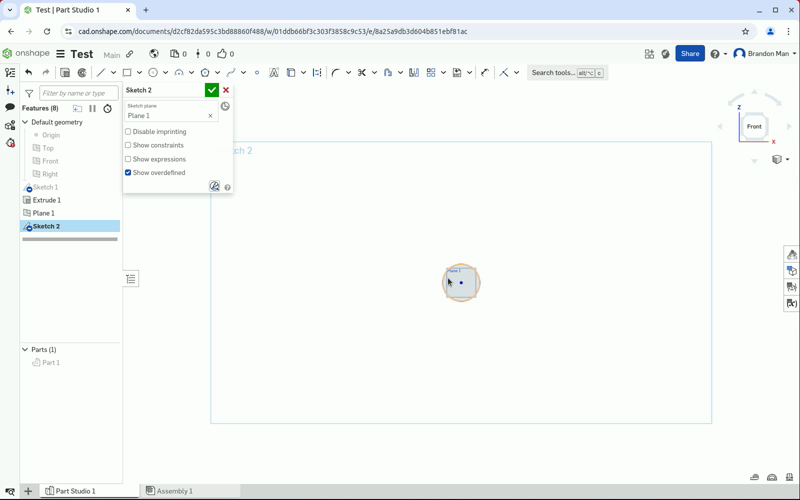
scroll(6)
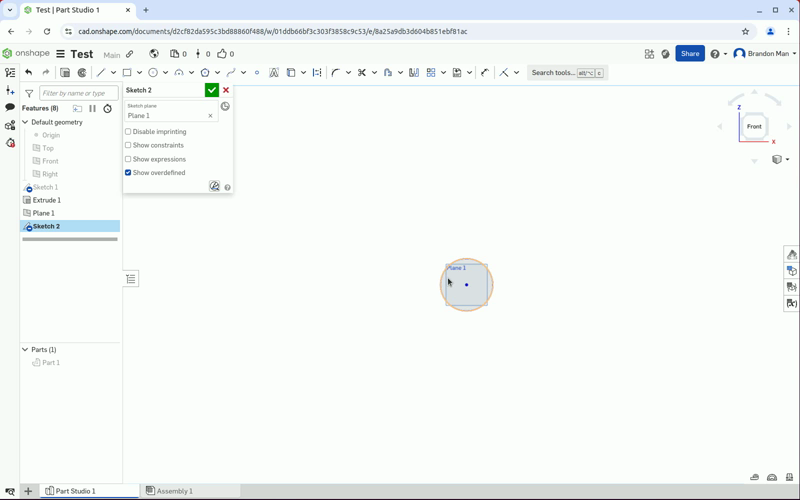
scroll(6)
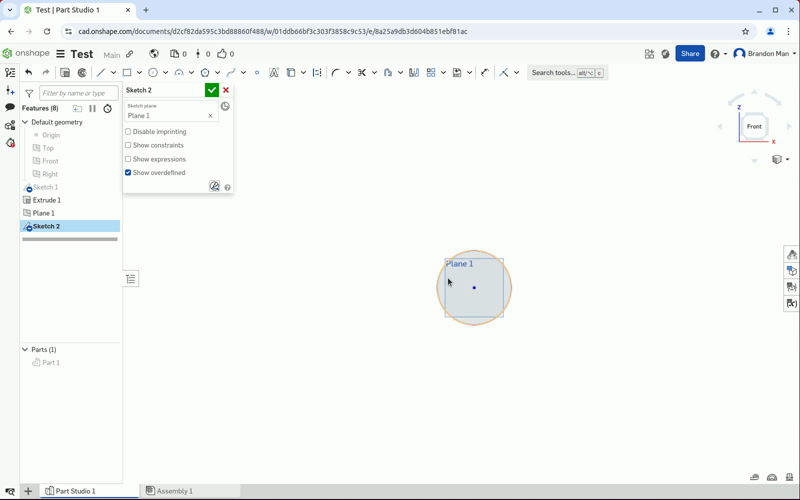
scroll(6)
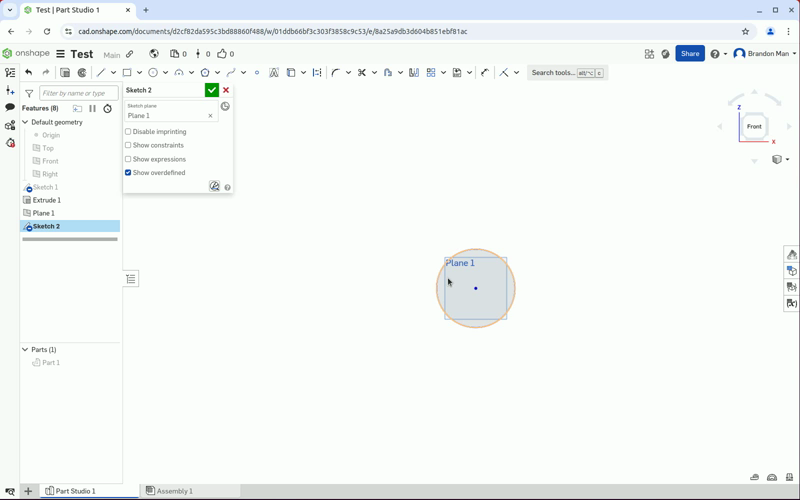
scroll(6)
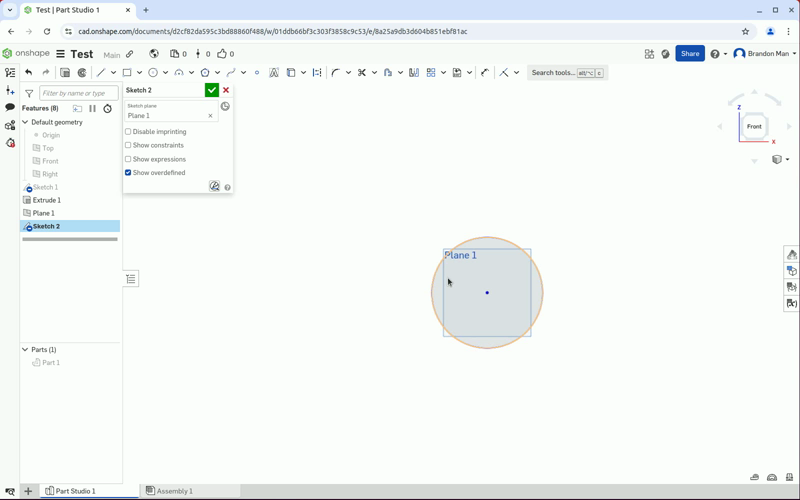
scroll(6)
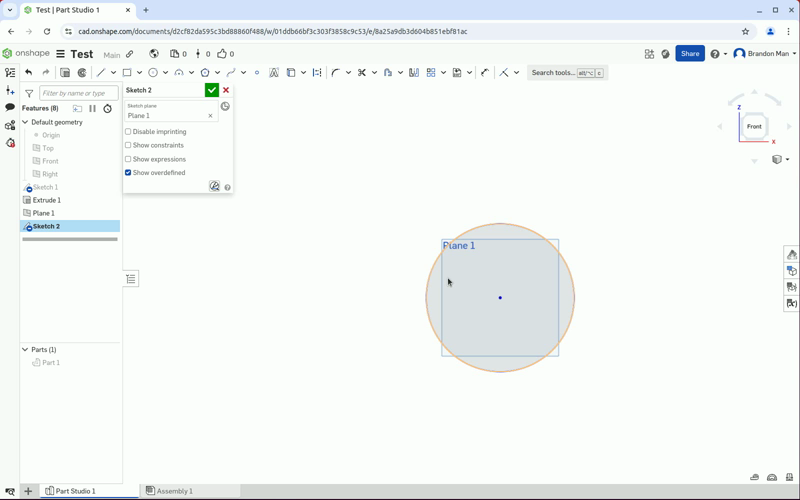
scroll(6)
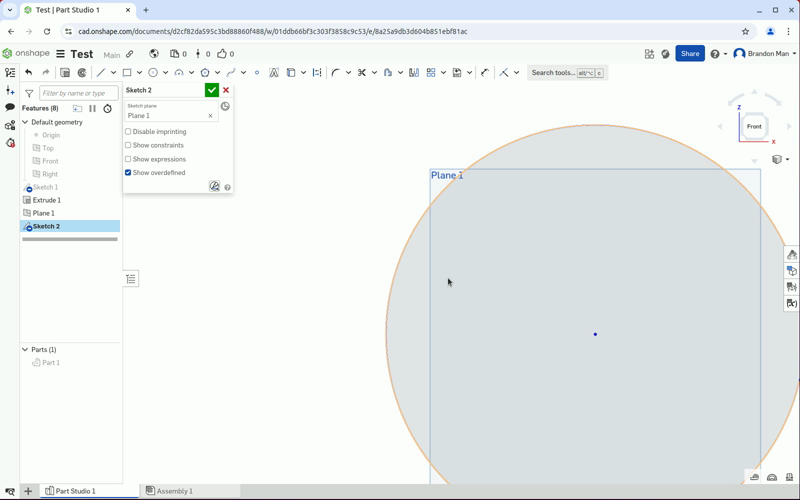
click(448, 277)
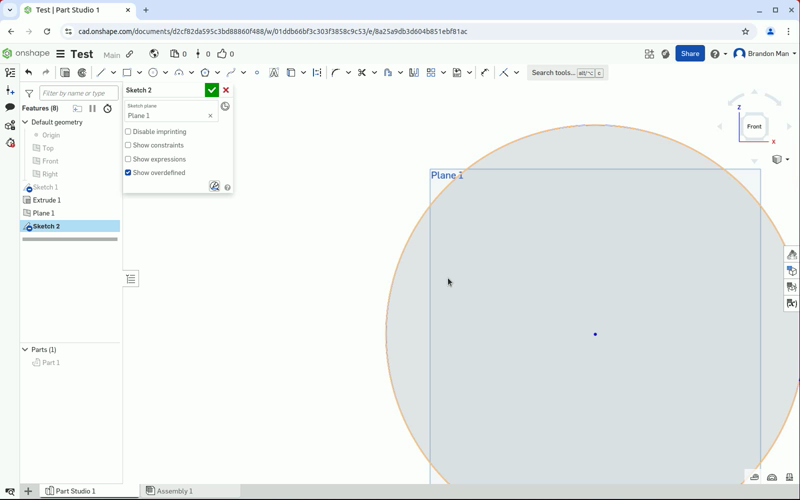
scroll(-6)
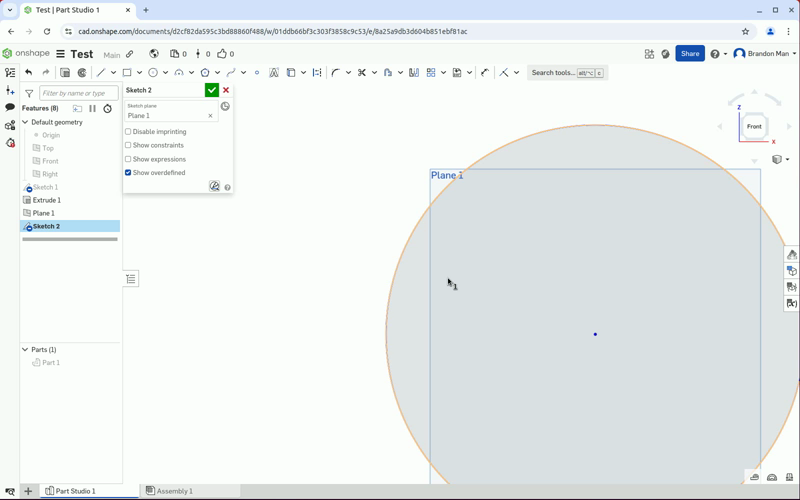
scroll(-6)
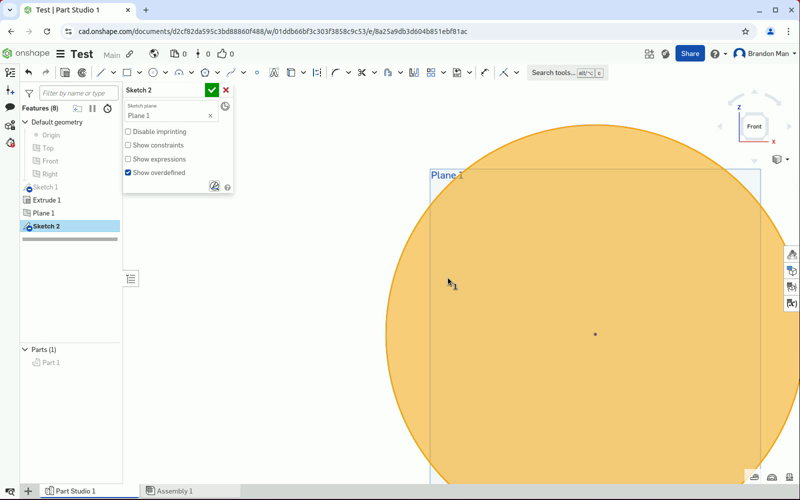
scroll(-6)
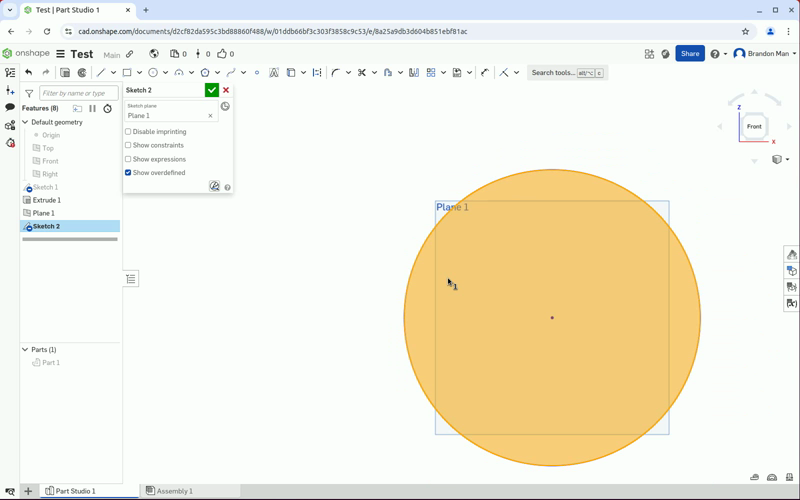
scroll(-6)
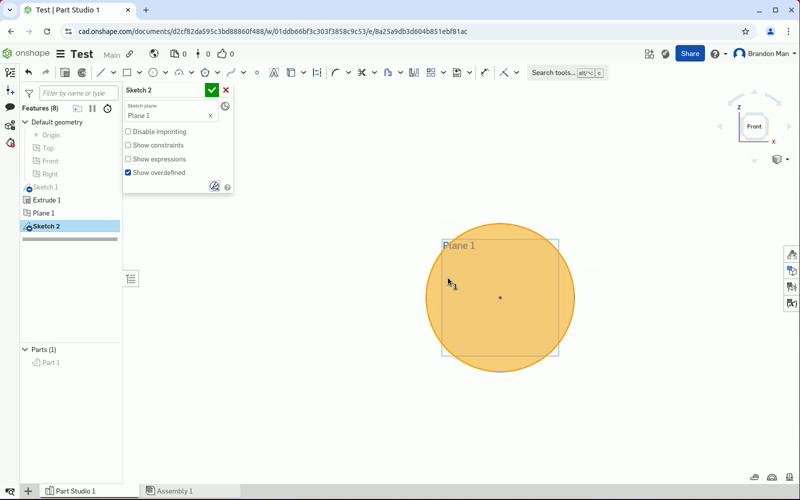
scroll(-6)
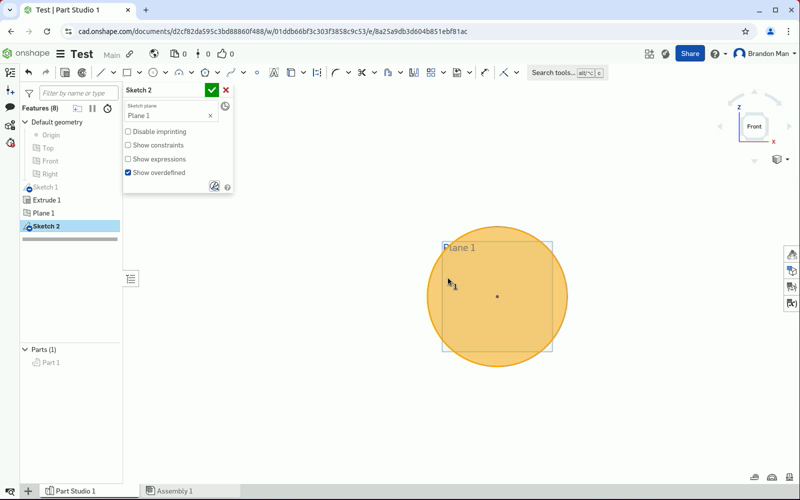
scroll(-6)
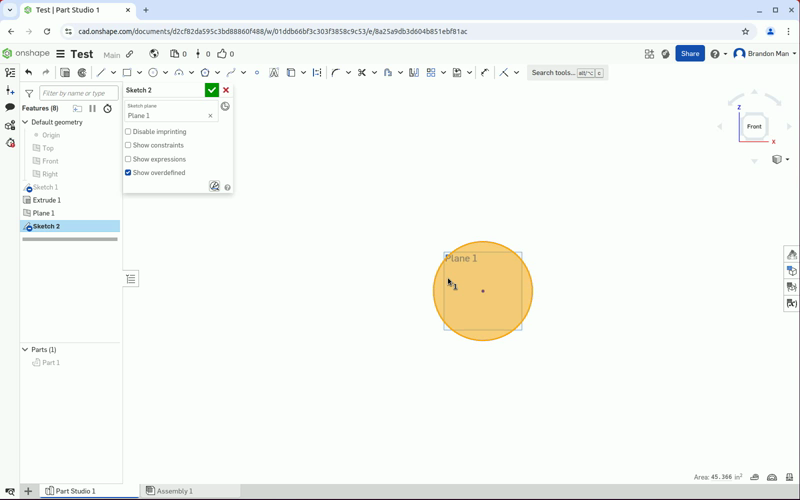
scroll(-6)
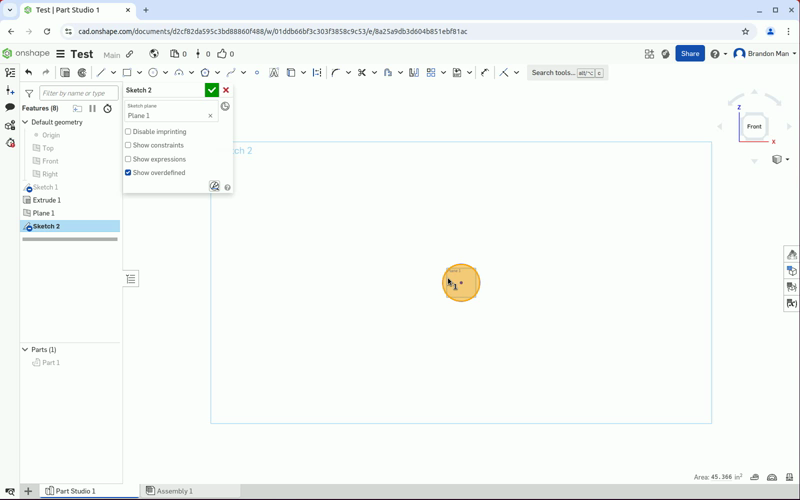
mouse_move(73, 352)
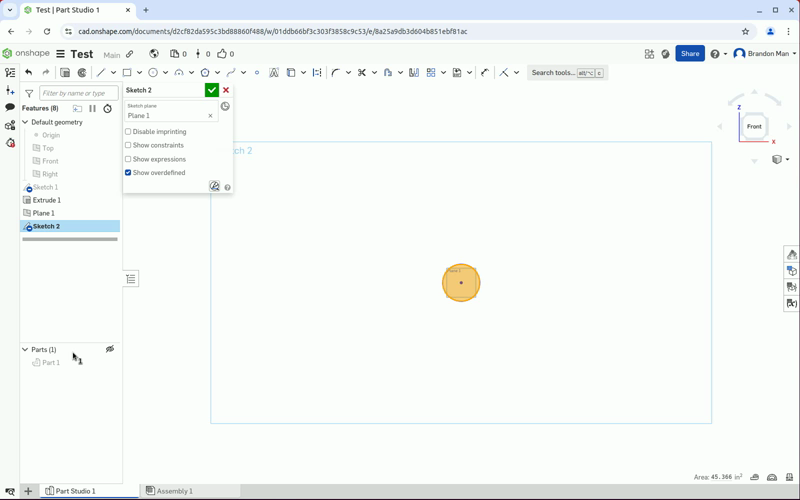
key(shift+y)
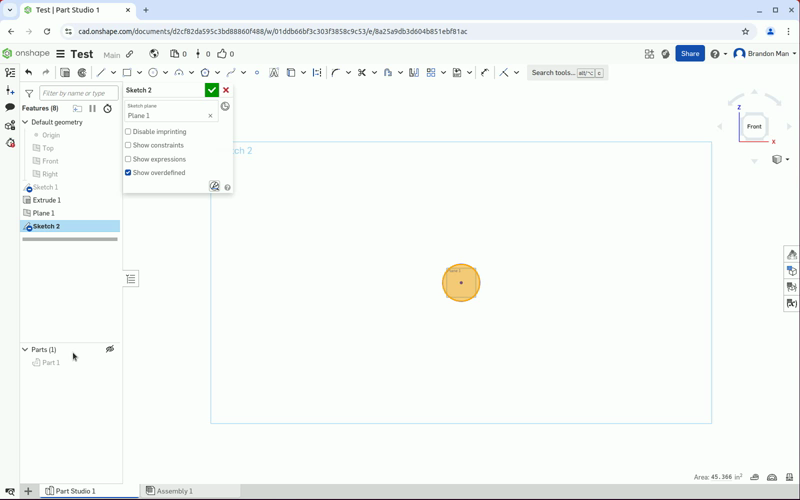
key(shift+e)
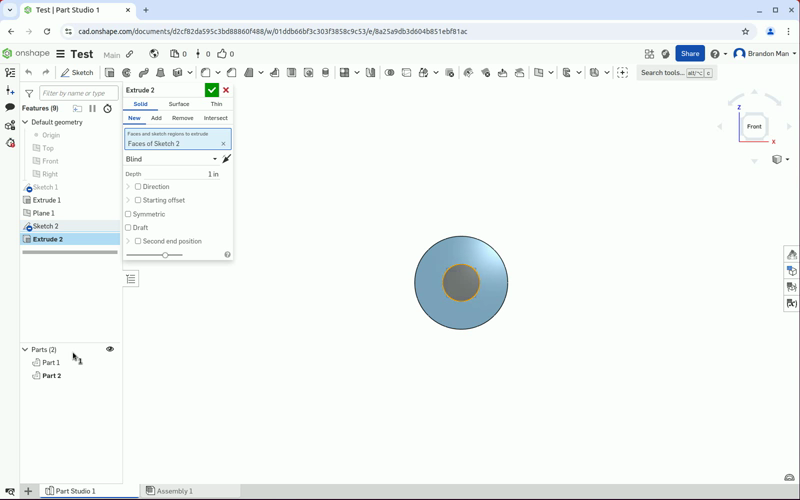
mouse_move(143, 106)
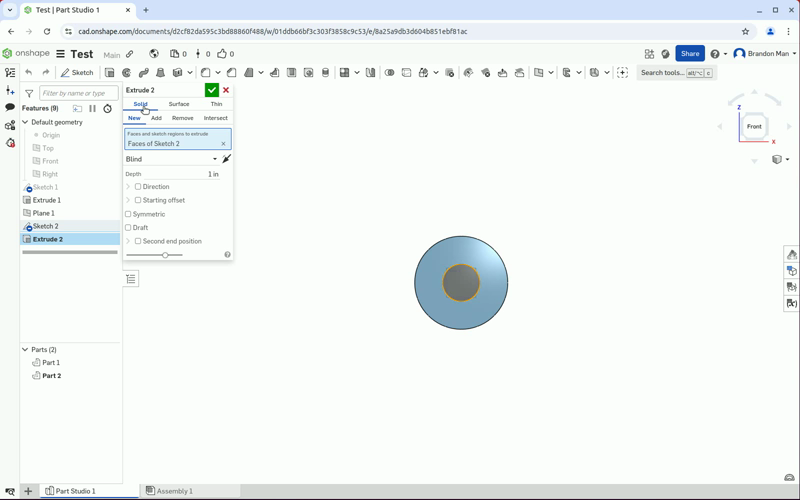
click(143, 106)
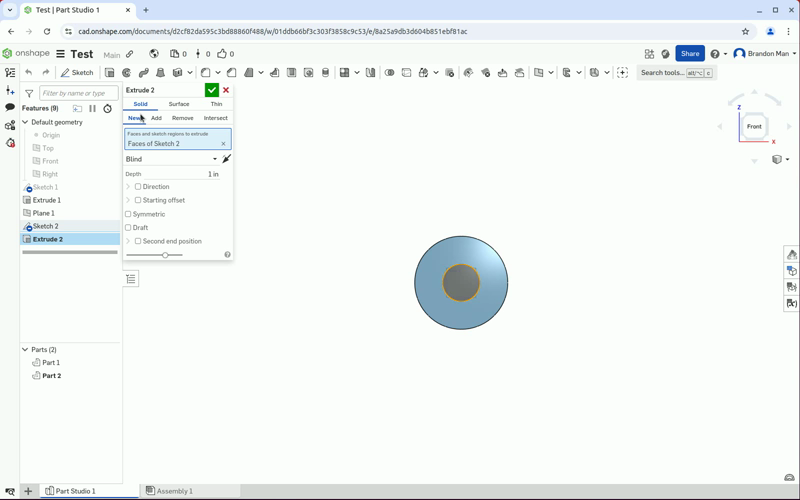
mouse_move(137, 120)
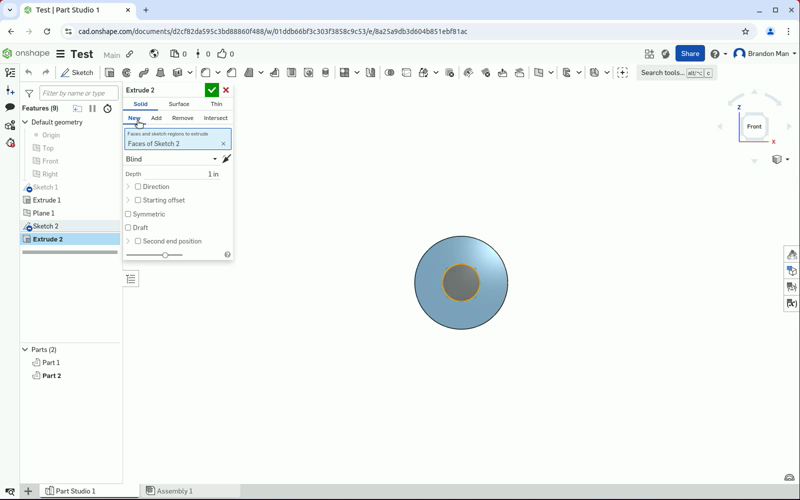
click(137, 120)
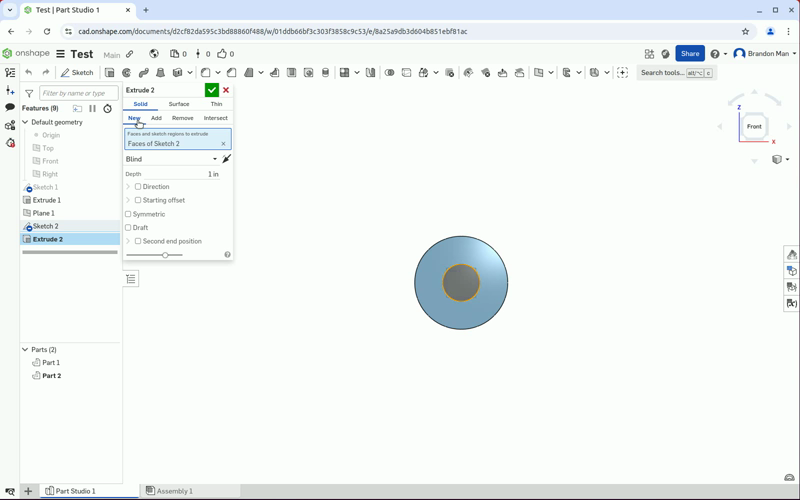
key(tab, 4)
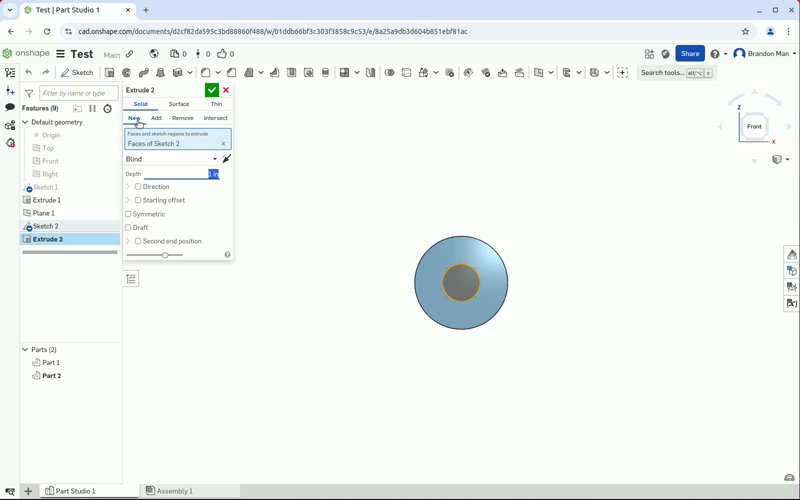
text(11.554)
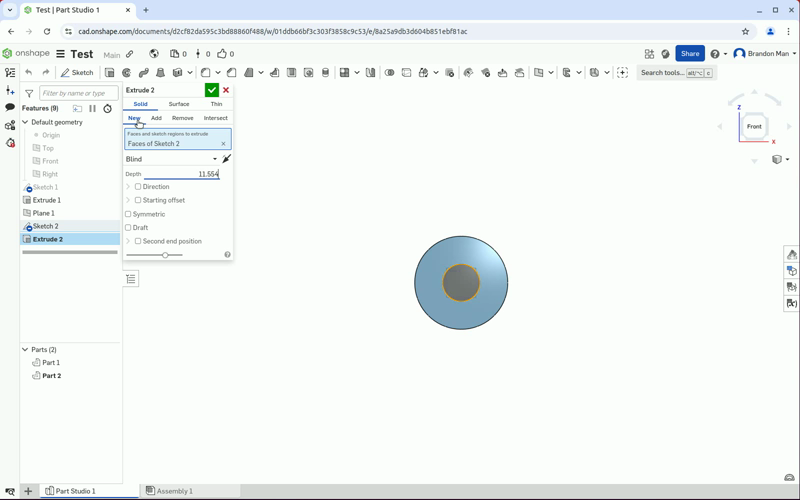
key(enter)
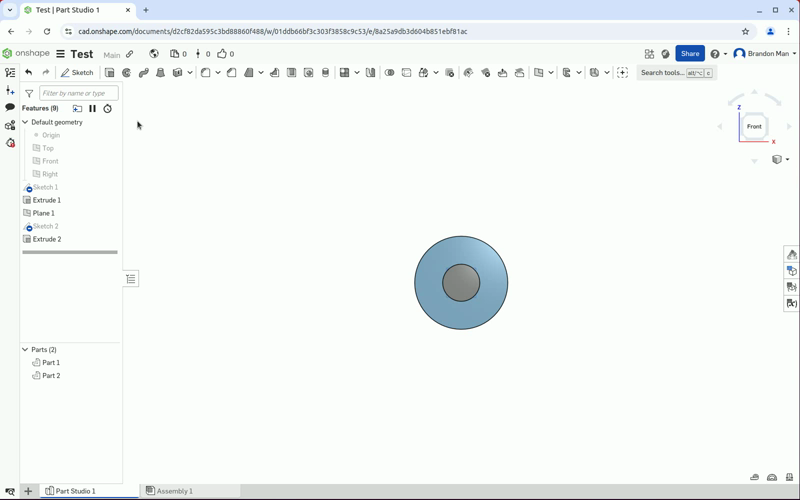
key(shift+h)
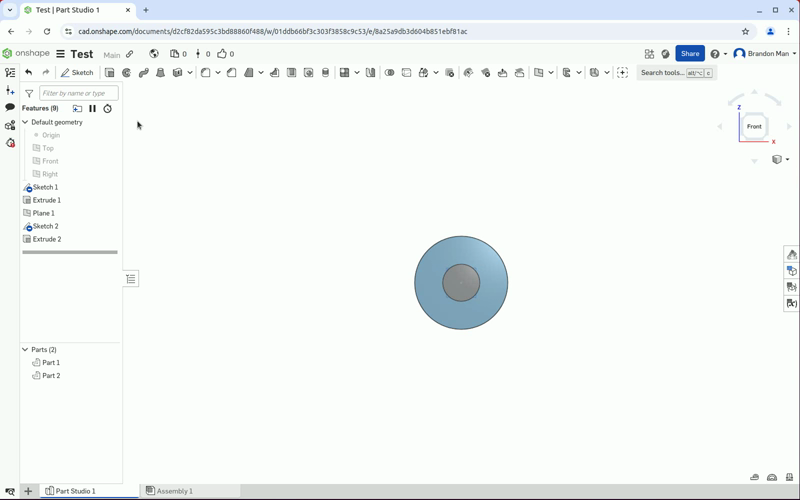
key(shift+h)
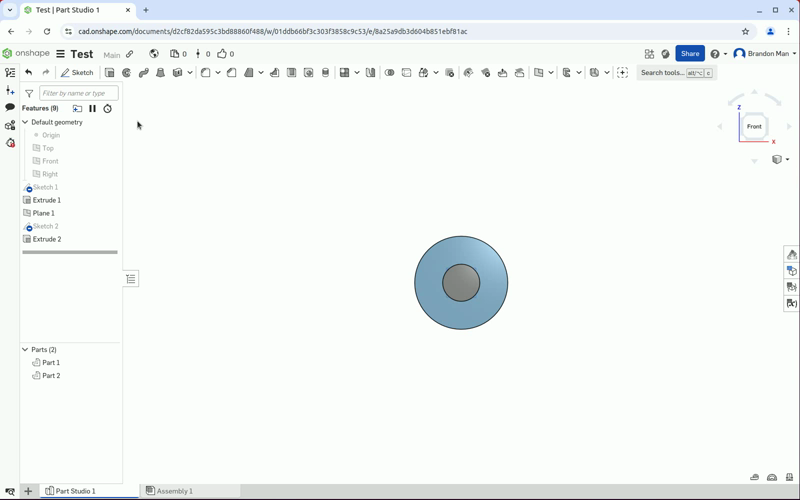
mouse_move(73, 189)
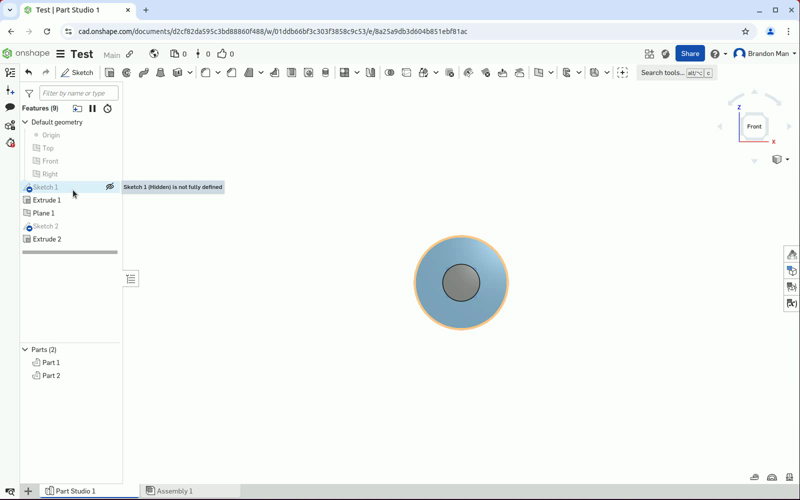
click(73, 189)
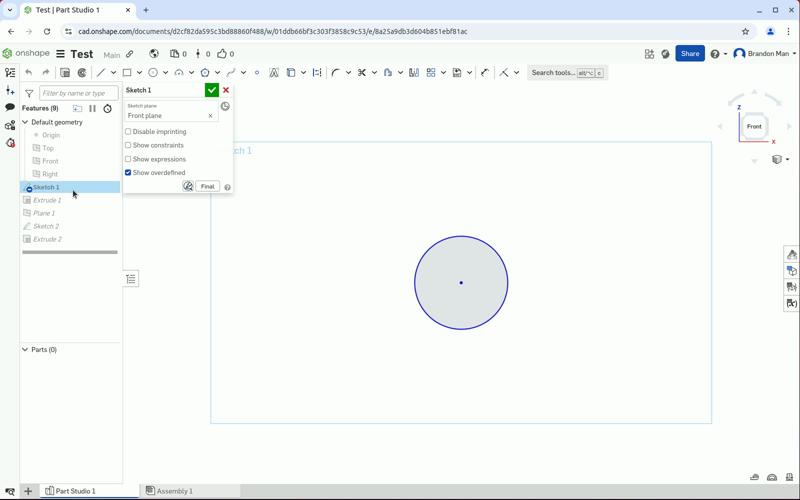
mouse_move(229, 92)
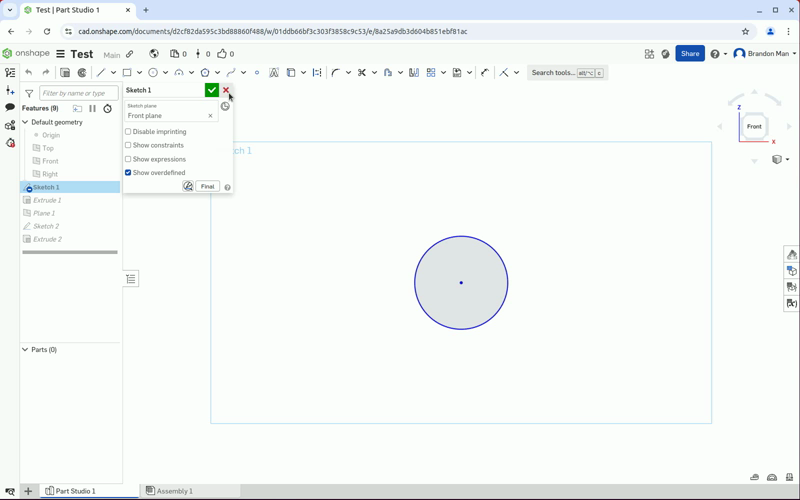
click(229, 92)
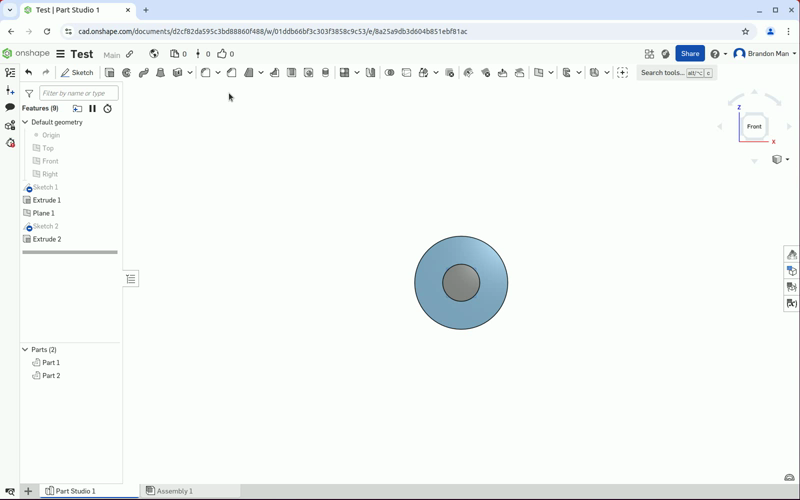
mouse_move(541, 75)
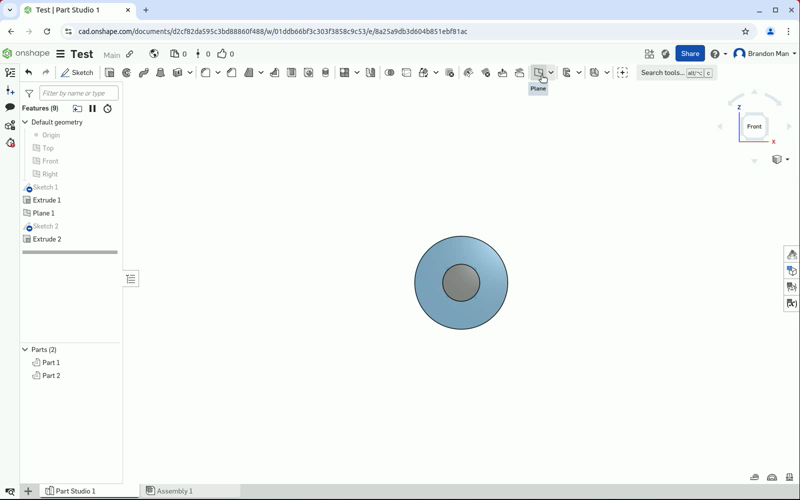
click(541, 75)
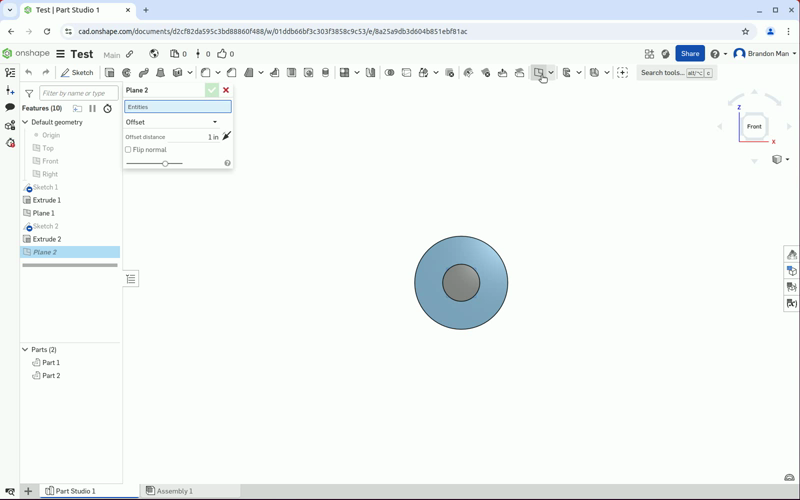
mouse_move(73, 163)
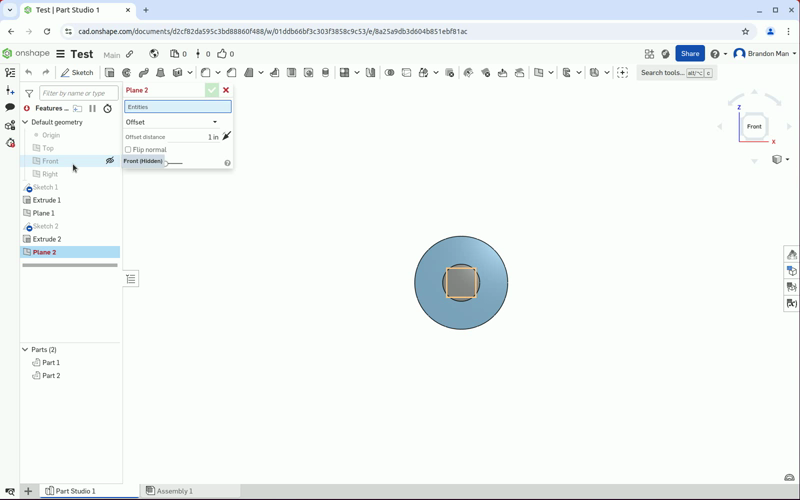
click(73, 163)
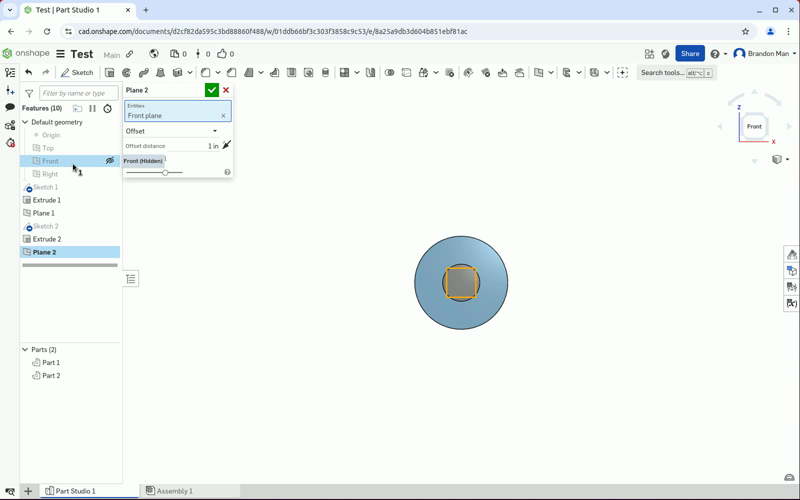
key(tab, 2)
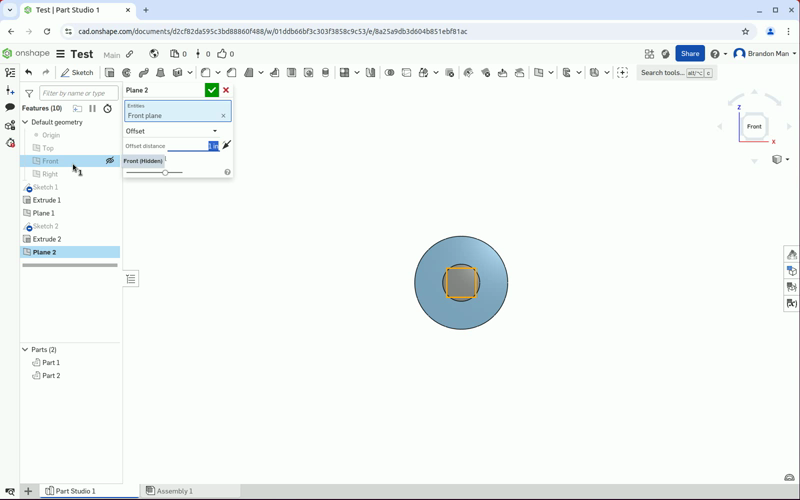
text(17.316)
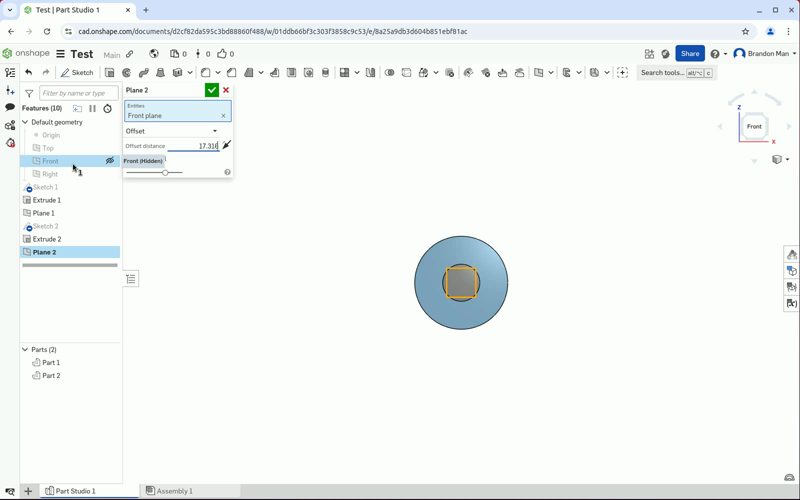
key(enter, 2)
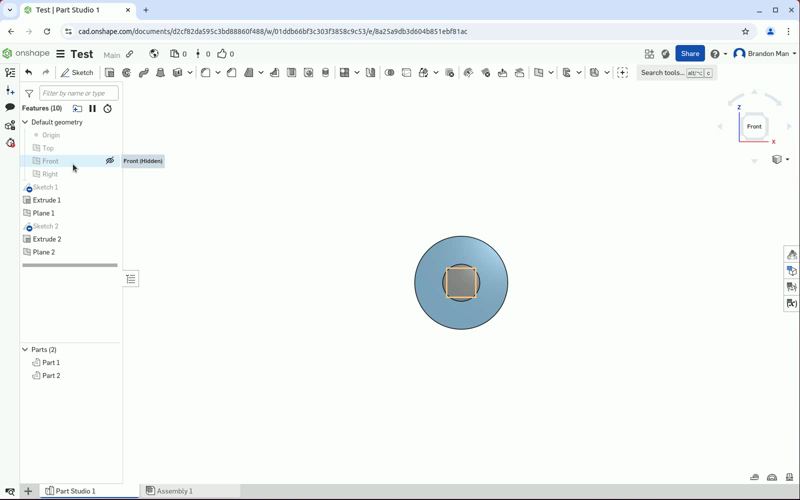
key(shift+s)
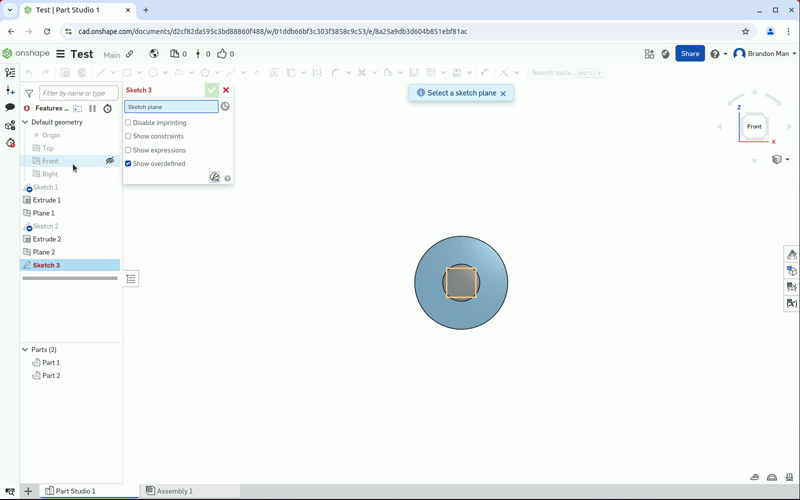
mouse_move(73, 254)
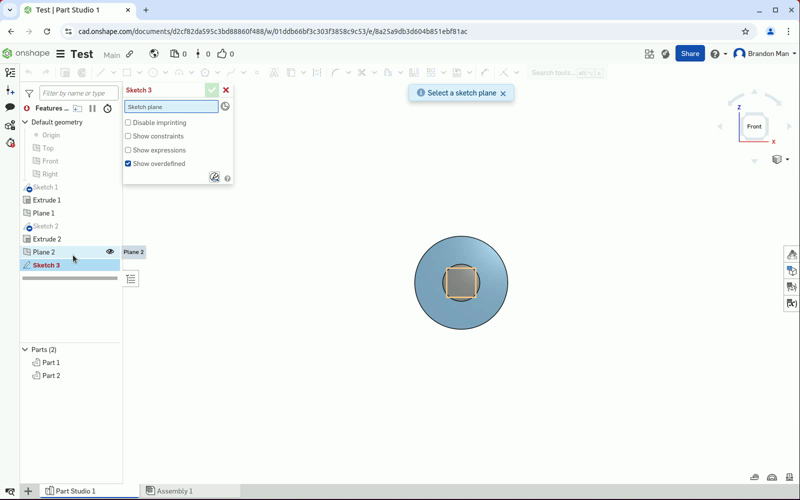
click(73, 254)
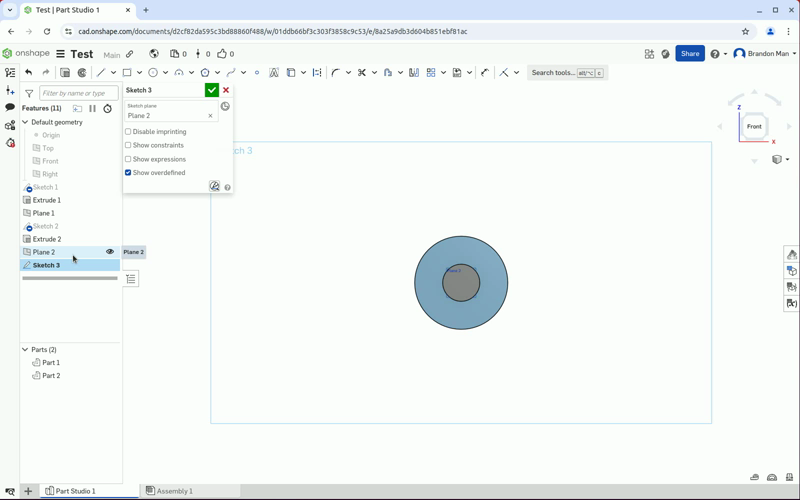
mouse_move(73, 352)
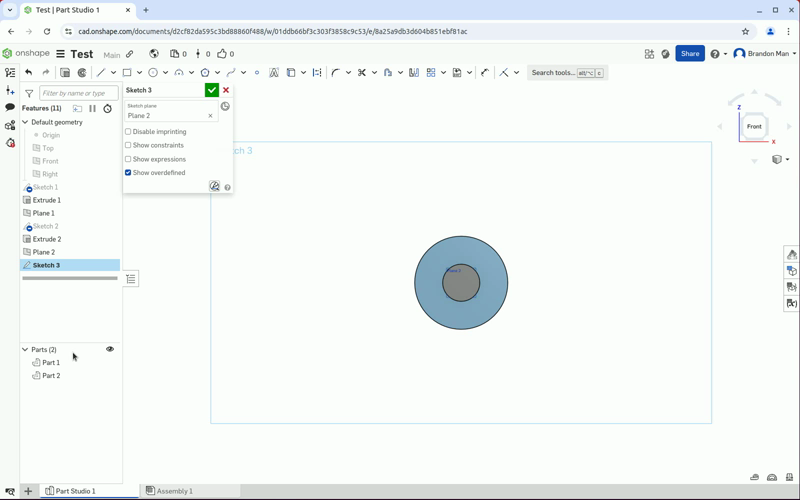
key(y)
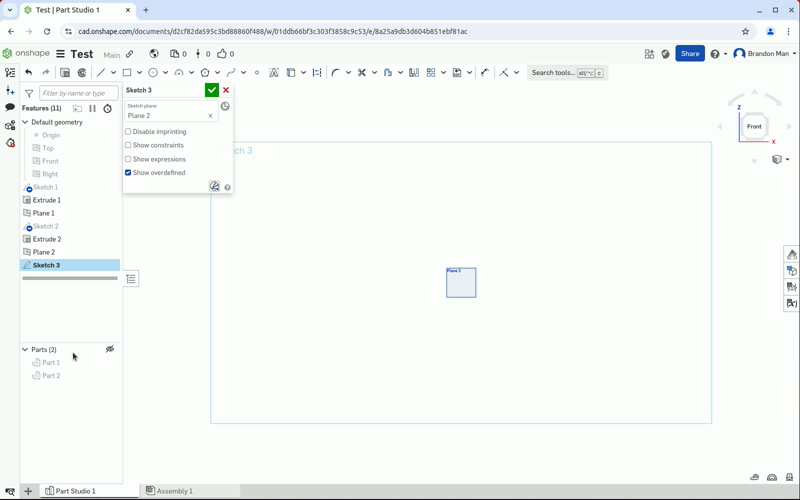
key(c)
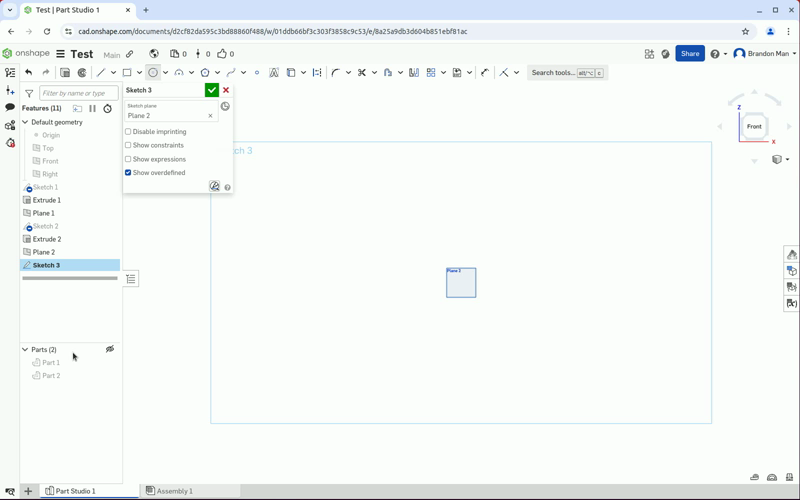
key_down(shift)
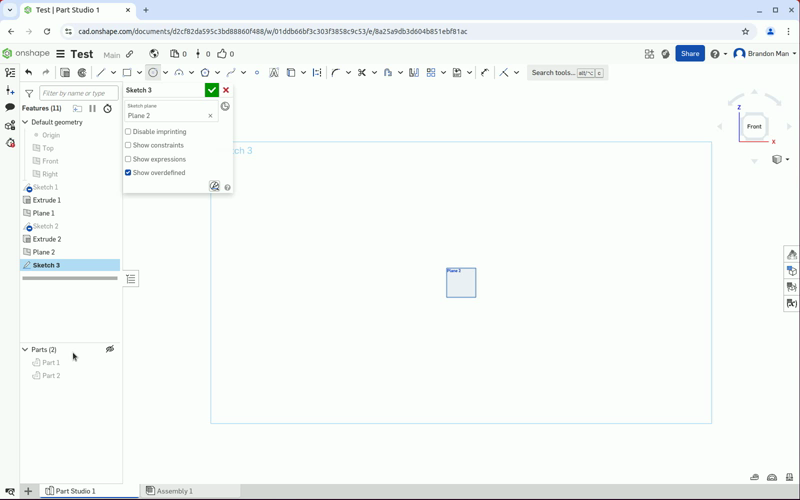
mouse_move(461, 282)
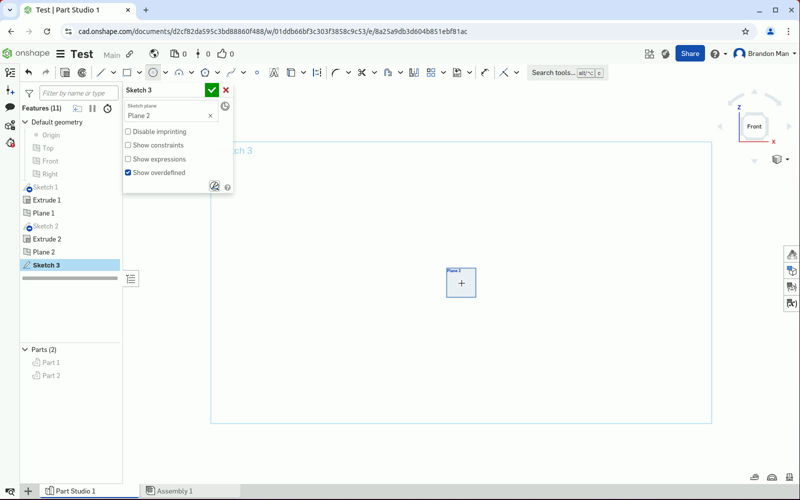
click(461, 282)
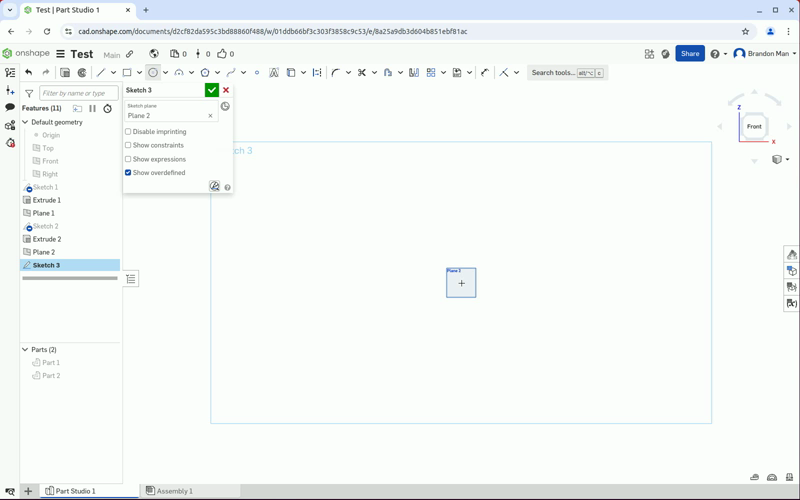
key_up(shift)
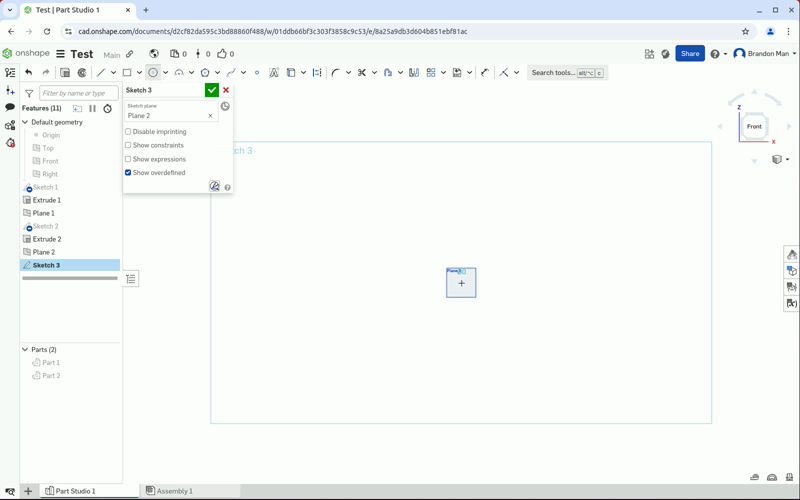
mouse_move(510, 282)
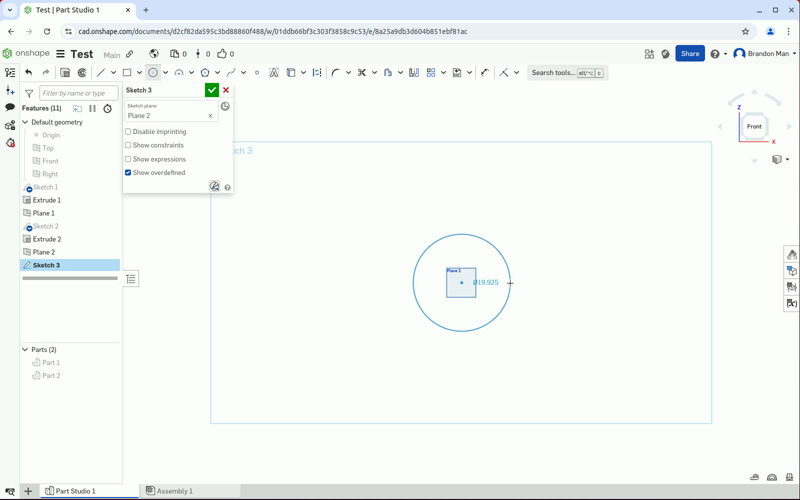
click(510, 282)
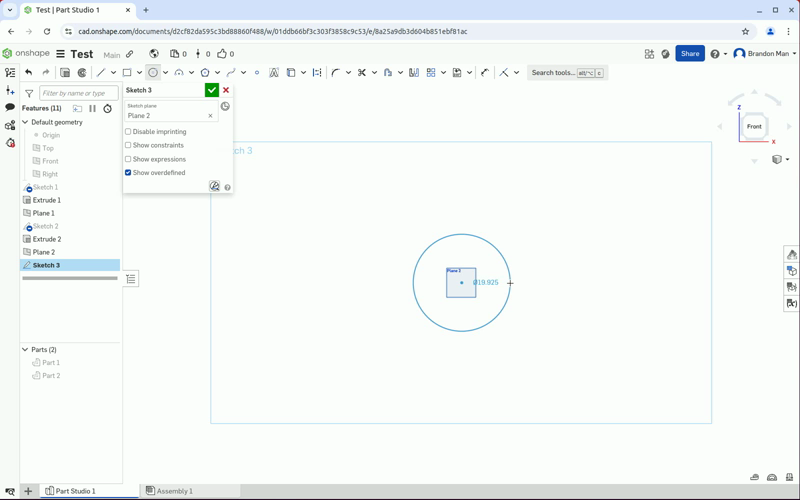
key(esc)
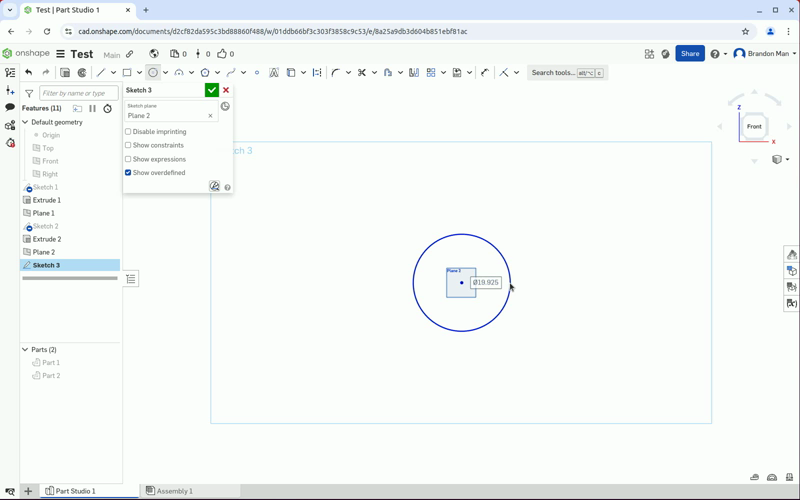
key(c)
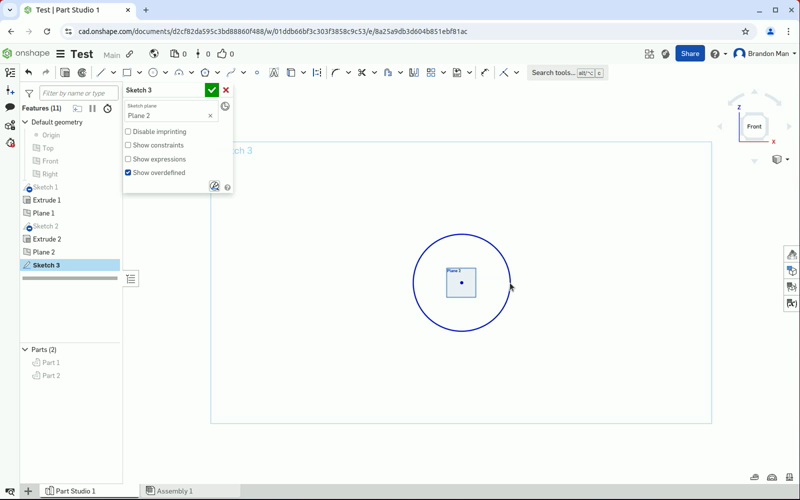
key_down(shift)
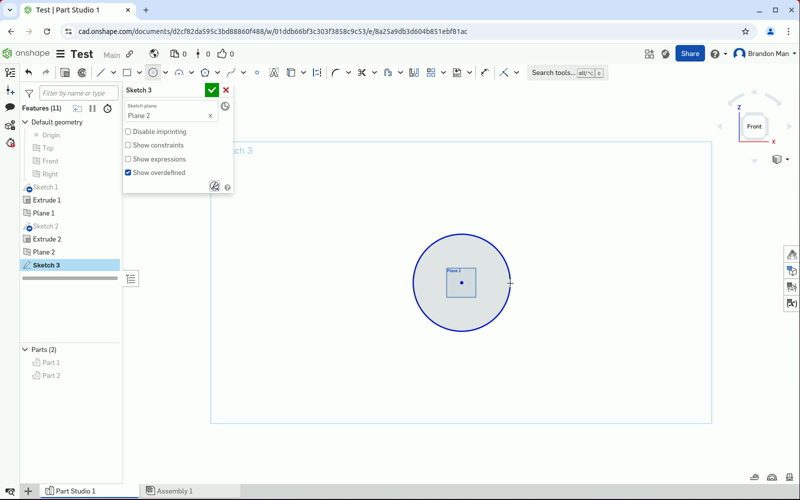
mouse_move(461, 282)
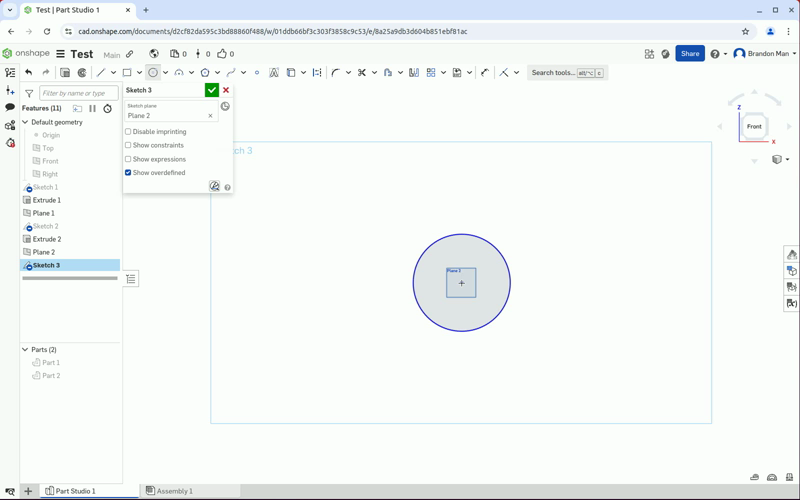
click(461, 282)
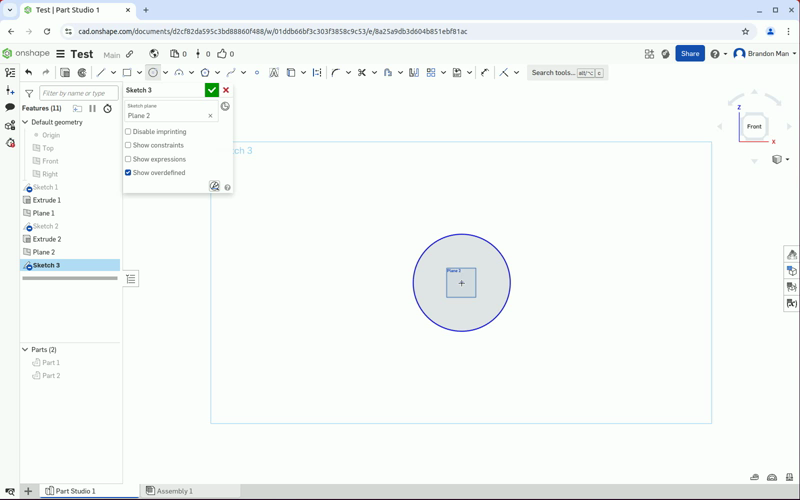
key_up(shift)
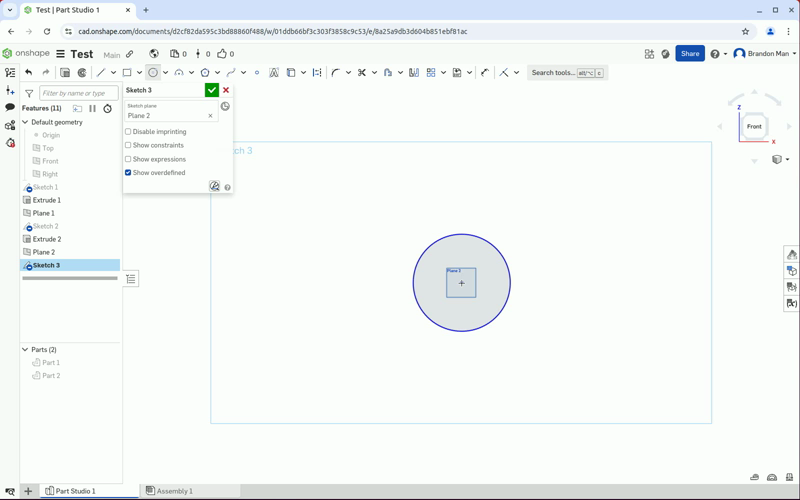
mouse_move(479, 282)
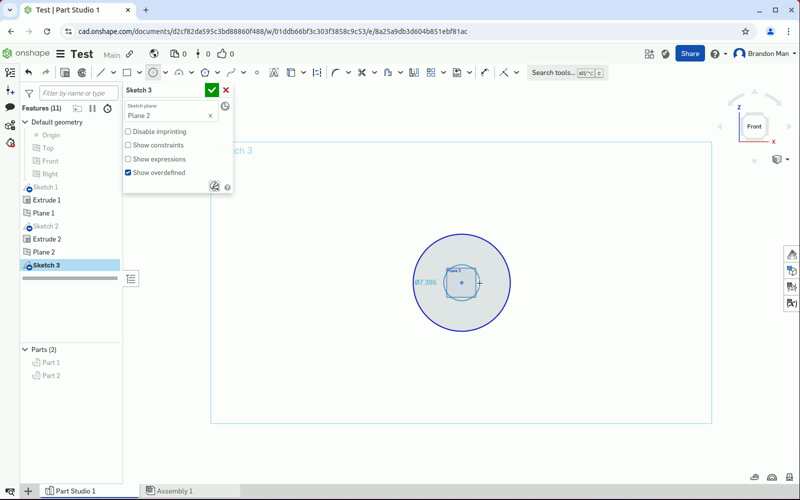
click(479, 282)
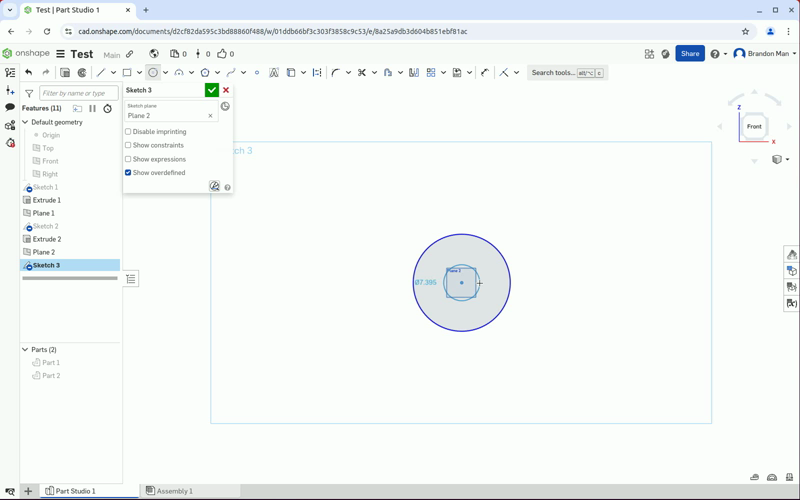
key(esc)
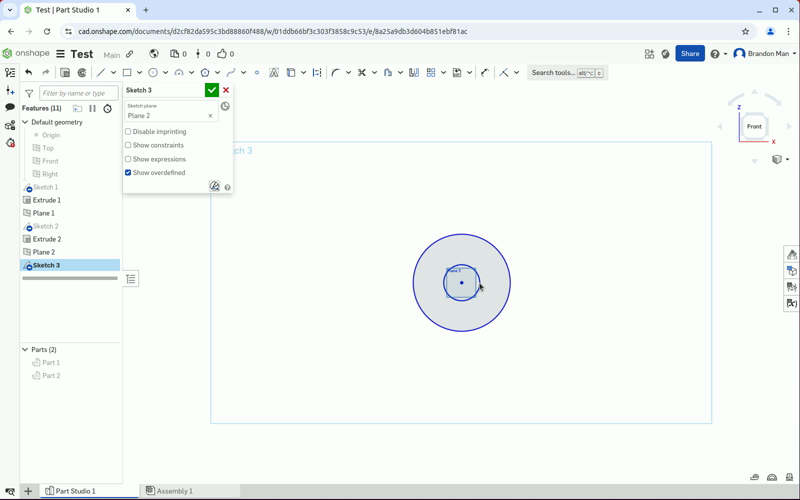
mouse_move(458, 320)
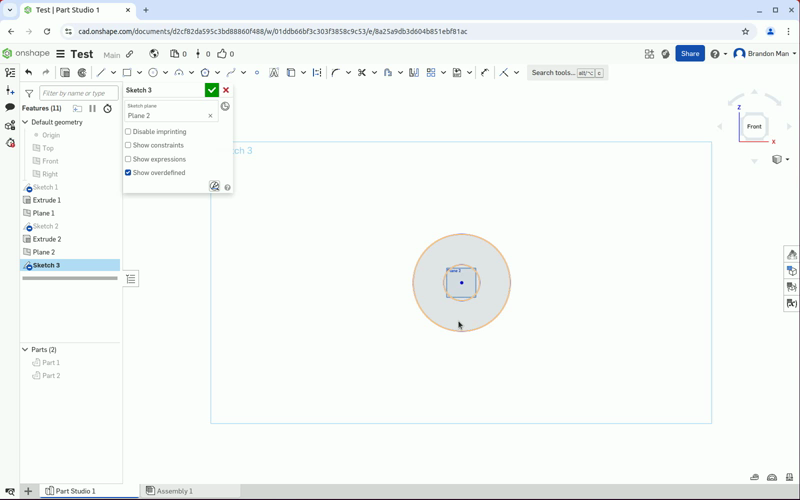
click(458, 320)
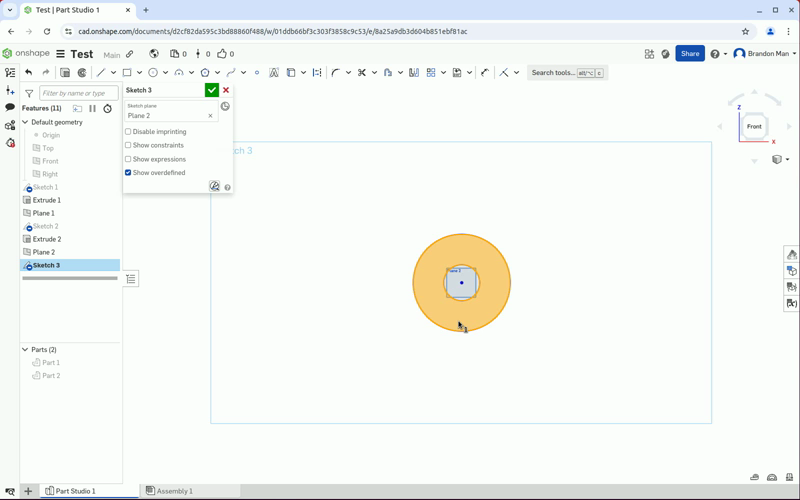
mouse_move(73, 352)
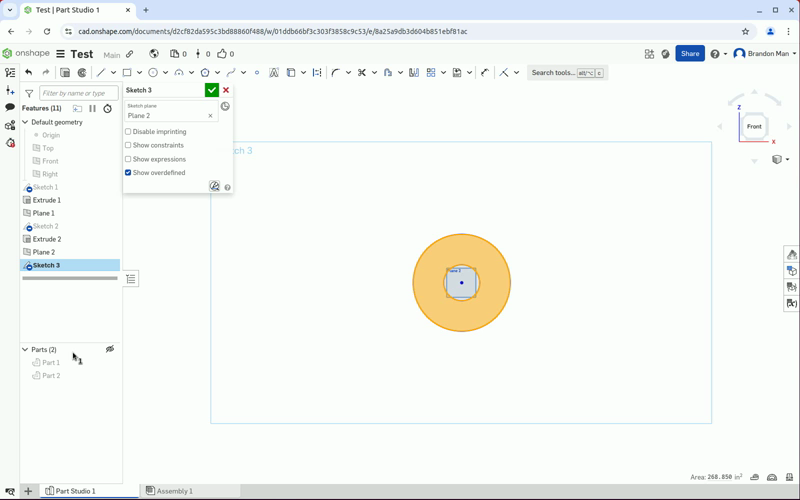
key(shift+y)
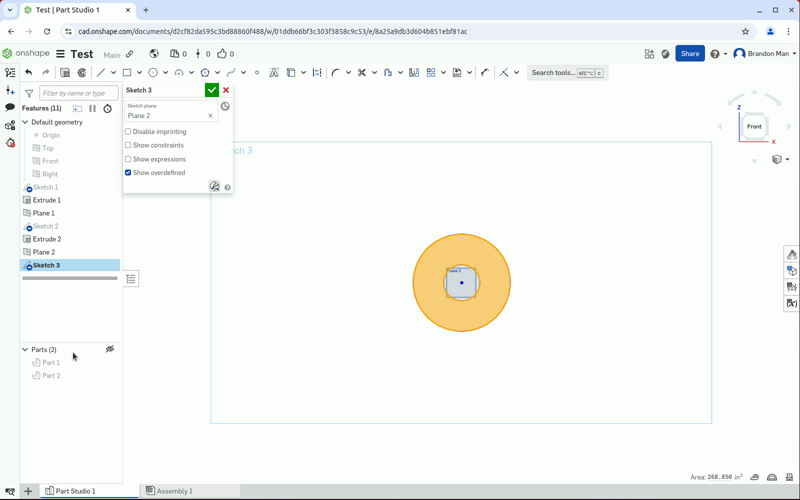
key(shift+e)
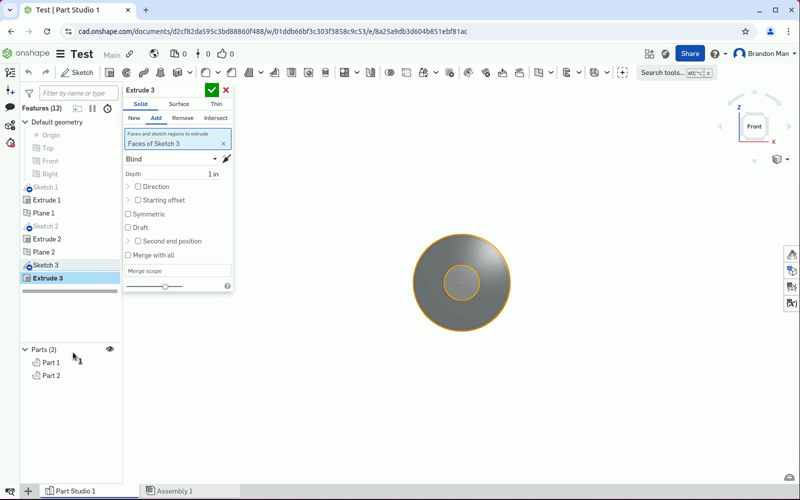
mouse_move(143, 106)
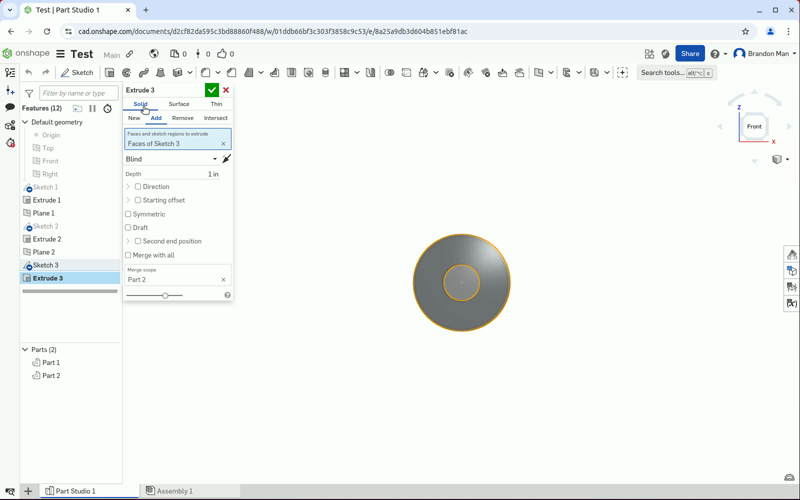
click(143, 106)
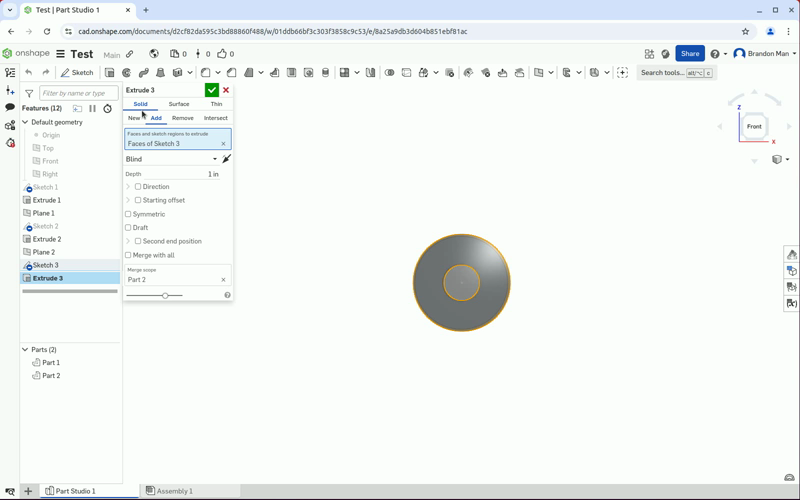
mouse_move(137, 120)
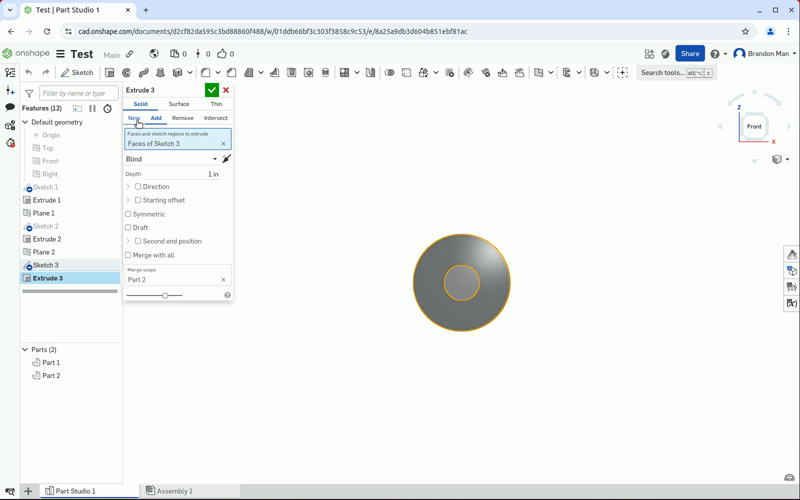
click(137, 120)
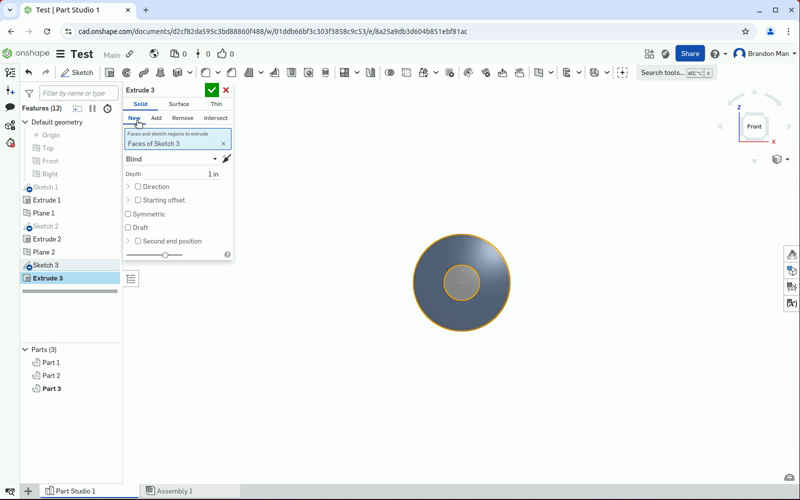
key(tab, 4)
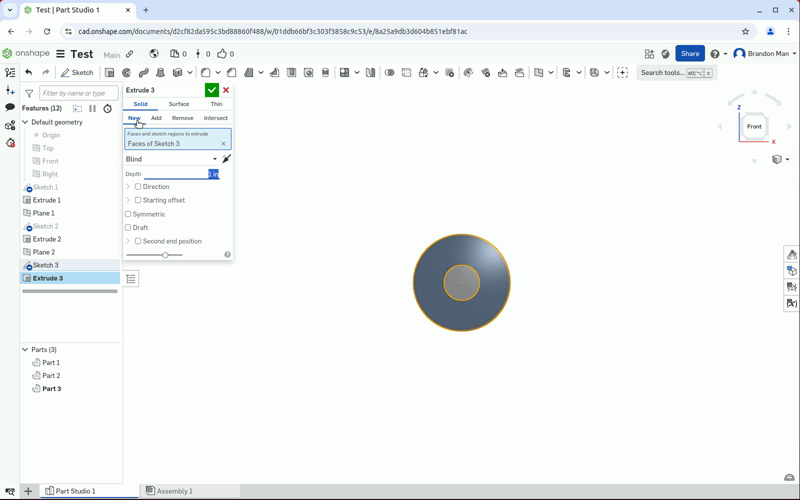
text(5.777)
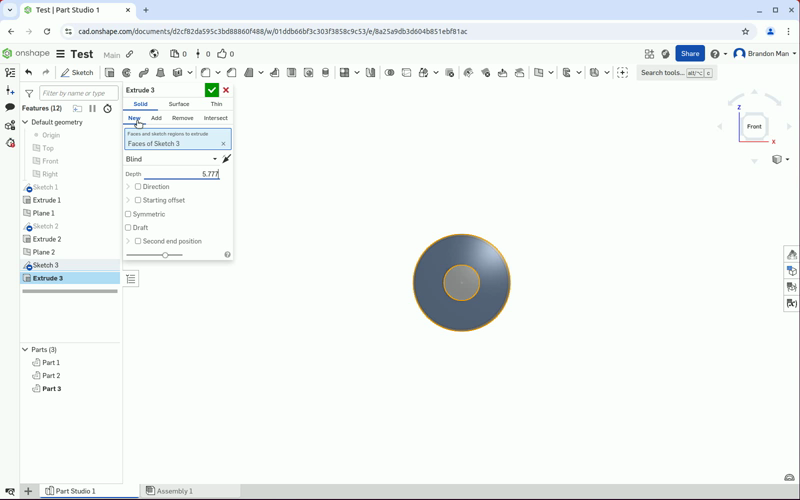
key(enter)
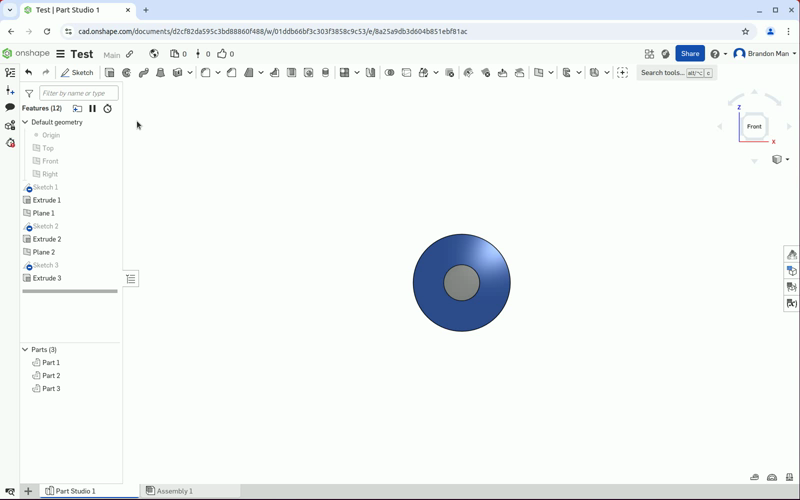
key(shift+h)
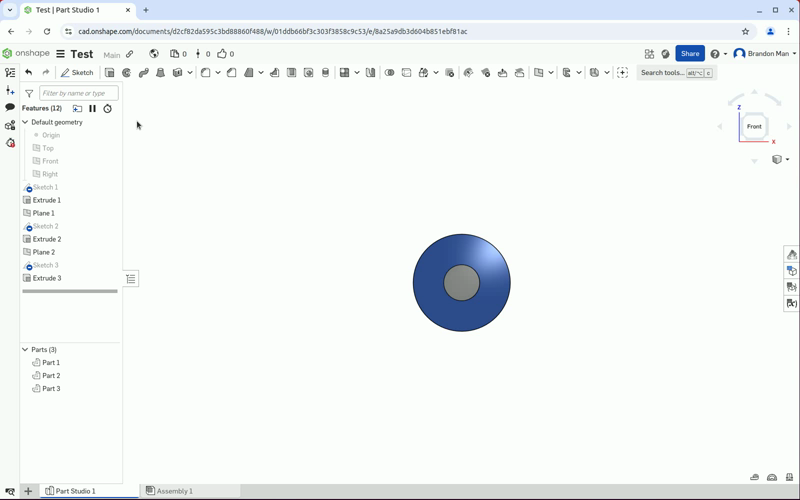
key(shift+h)
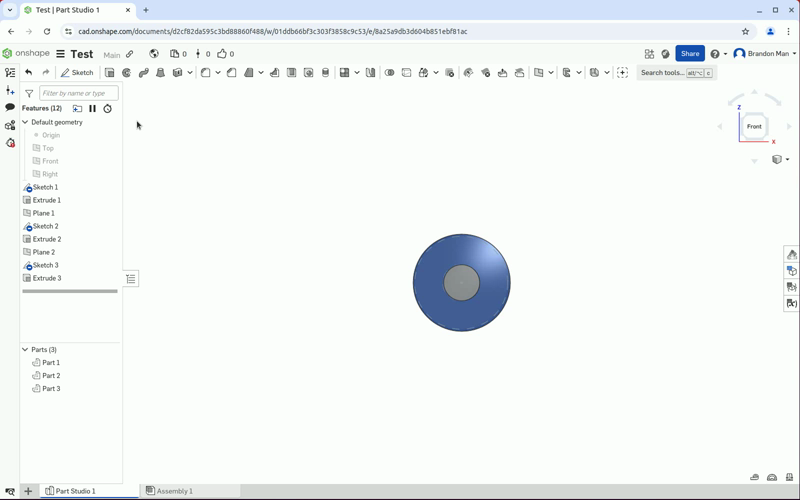
key(shift+7)
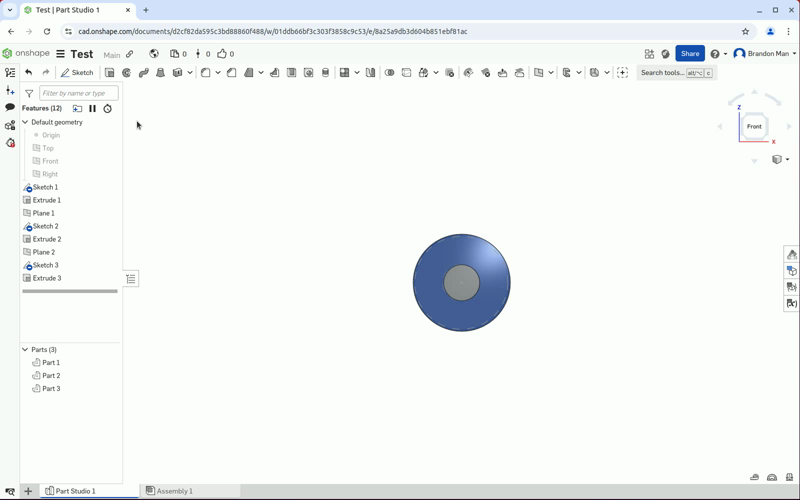
key(left, 2)
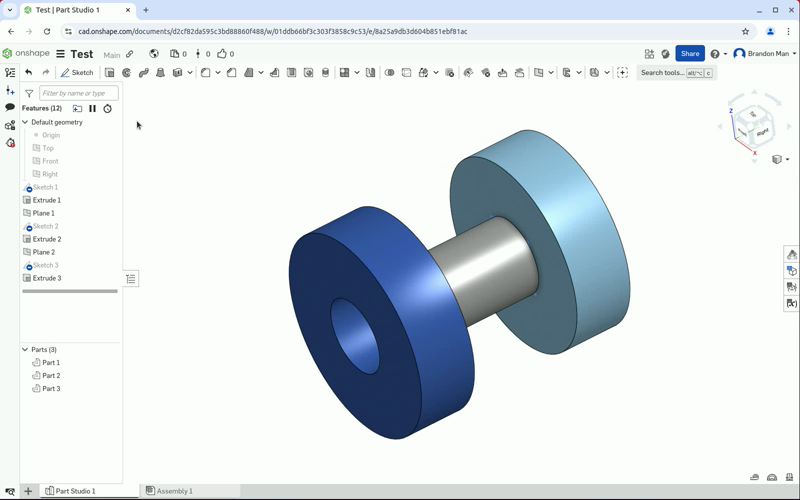
key(down, 2)
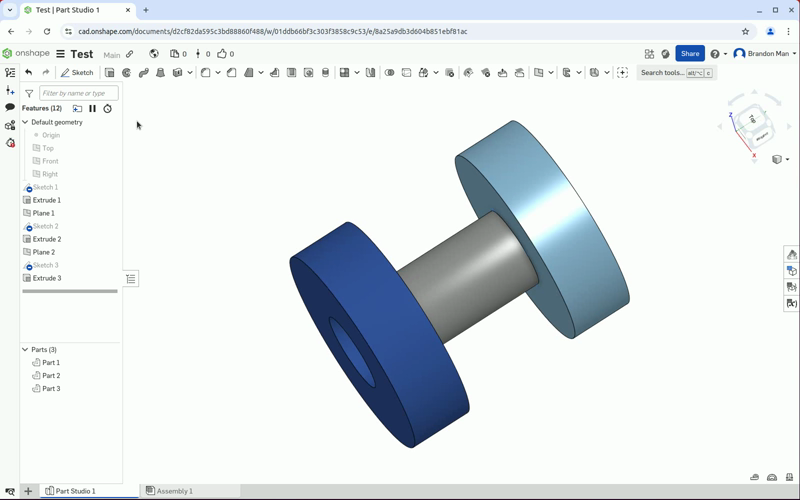
key(up, 2)
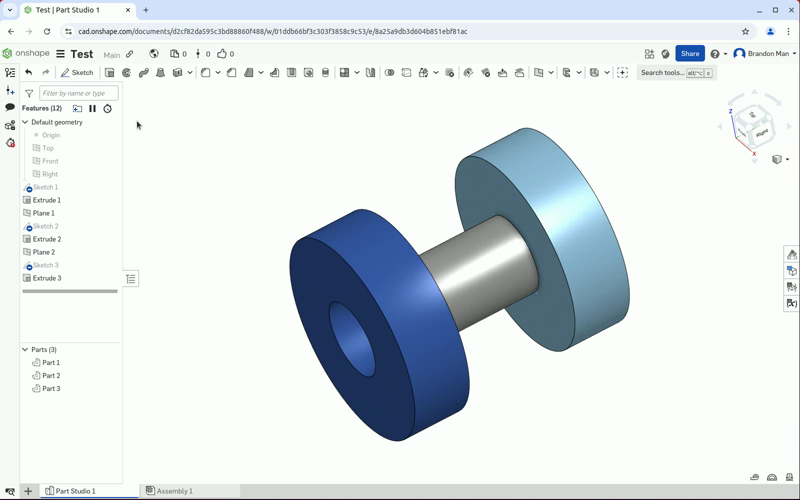
key(right, 2)
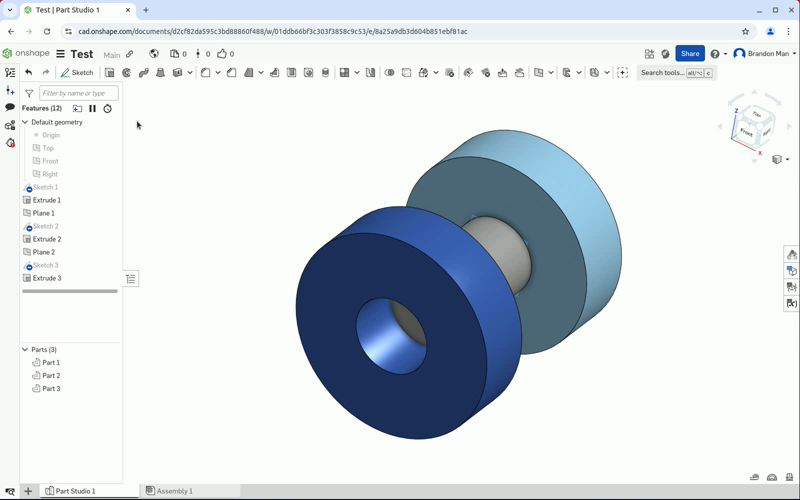
mouse_move(73, 189)
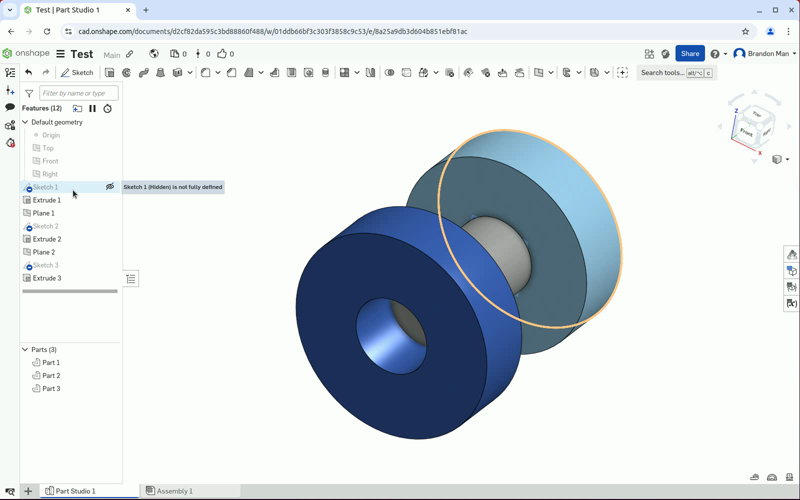
click(73, 189)